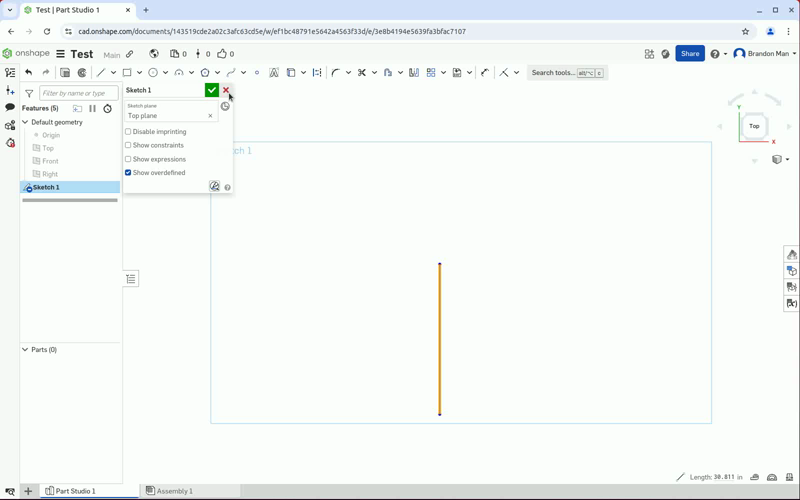
key(shift+h)
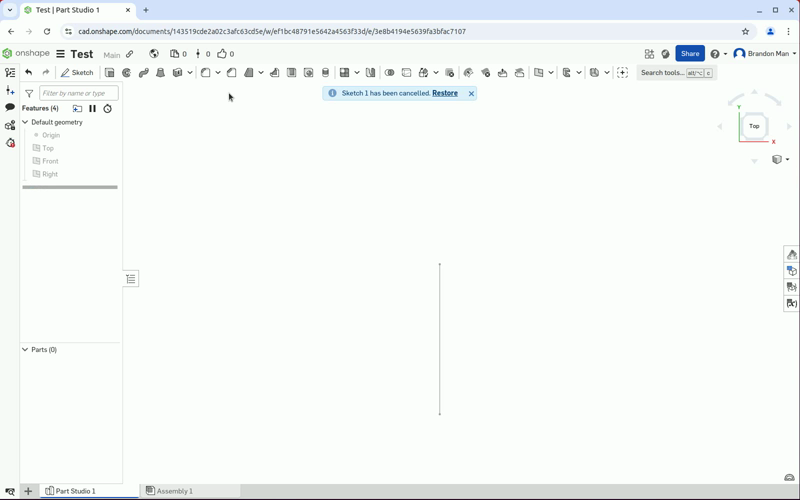
mouse_move(73, 352)
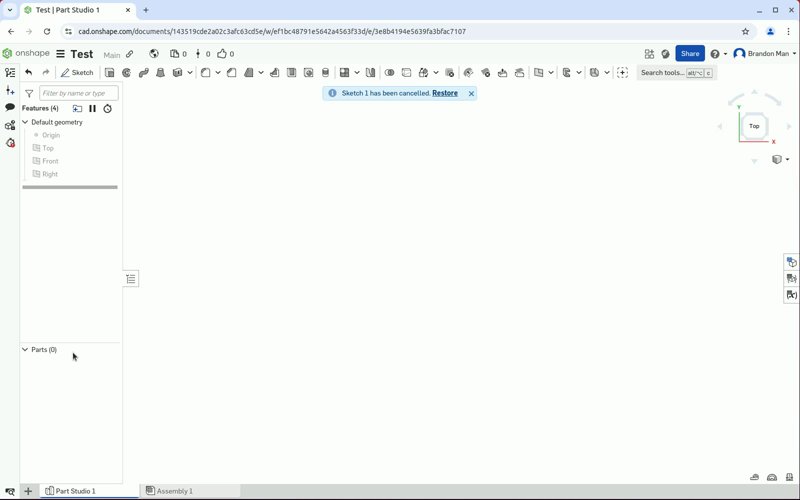
key(y)
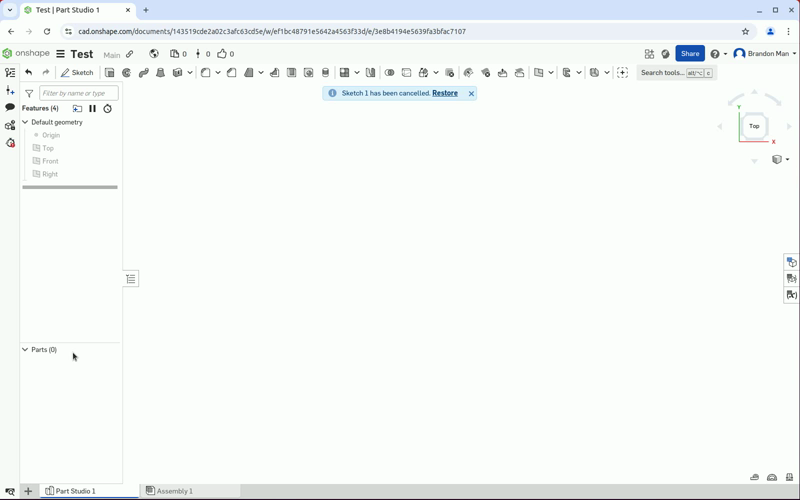
key(shift+p)
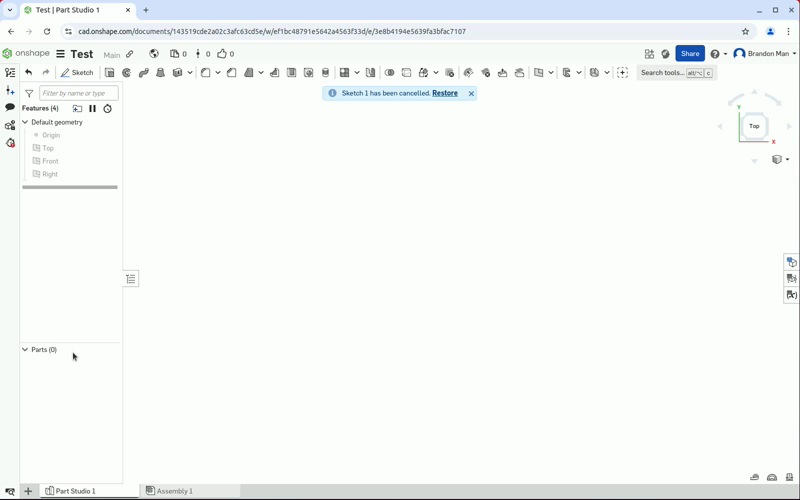
key(space)
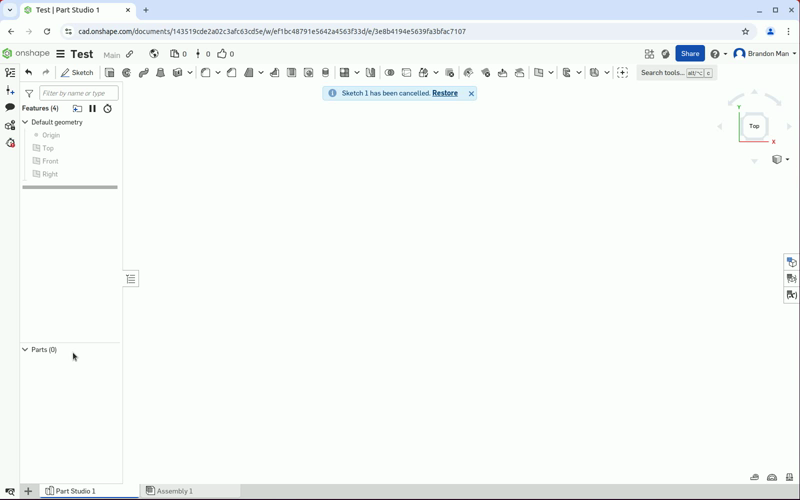
key_down(shift)
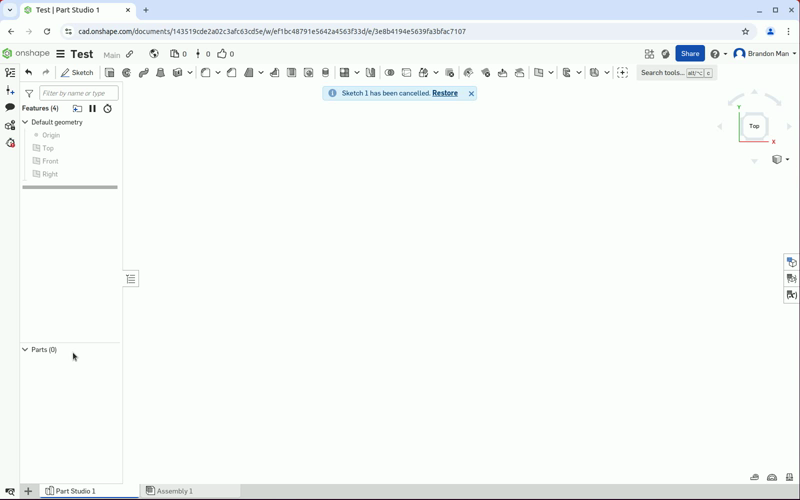
key(up)
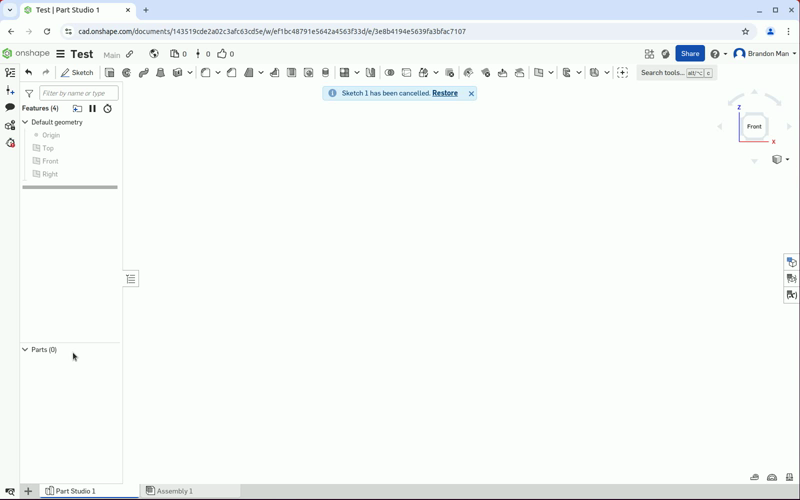
key_up(shift)
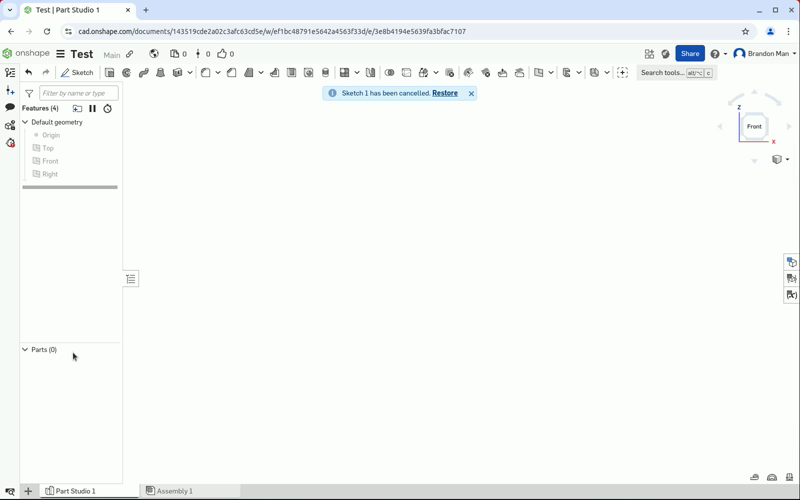
mouse_move(73, 352)
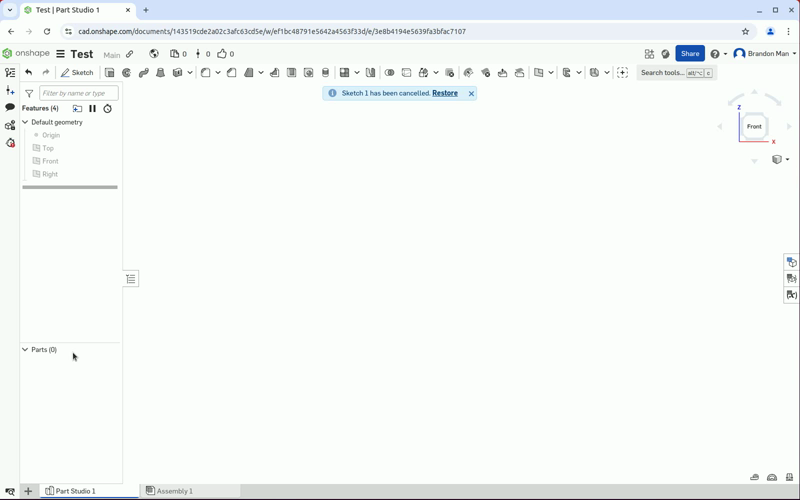
key(shift+y)
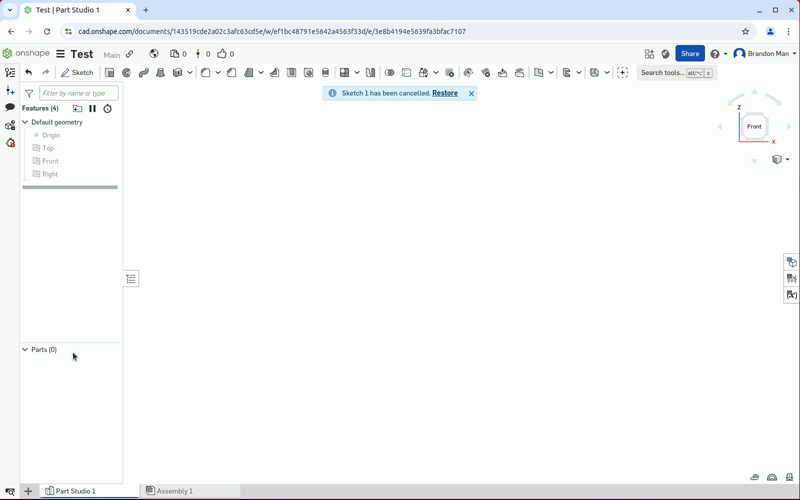
key(shift+s)
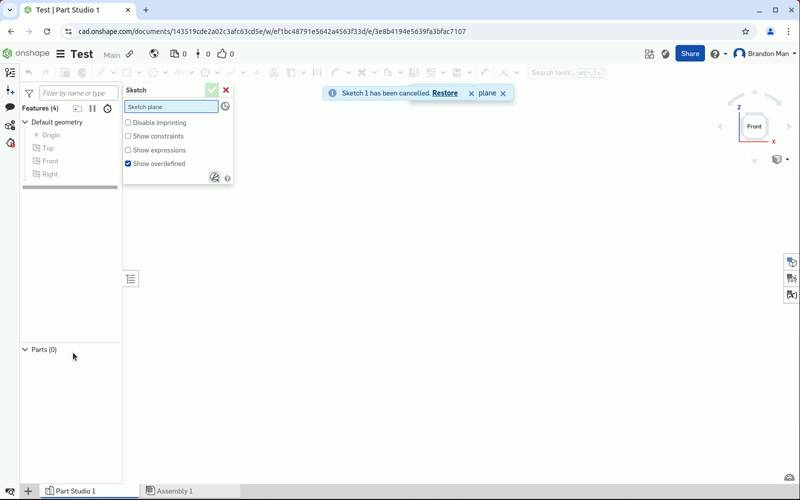
mouse_move(73, 163)
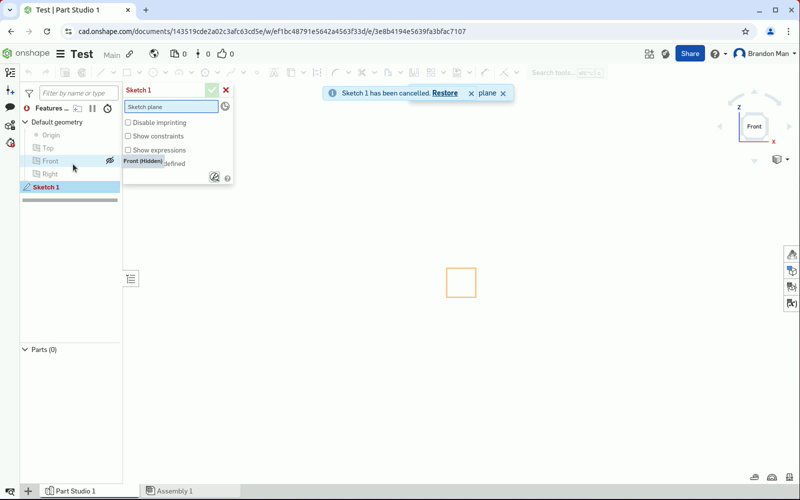
click(73, 163)
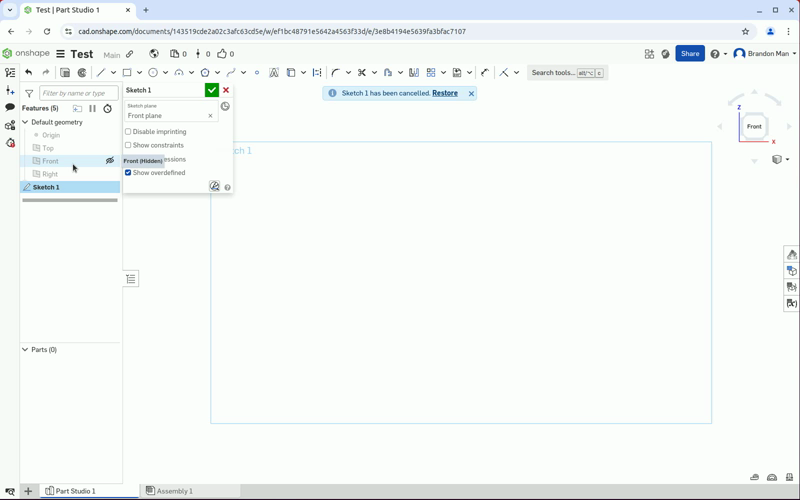
mouse_move(73, 352)
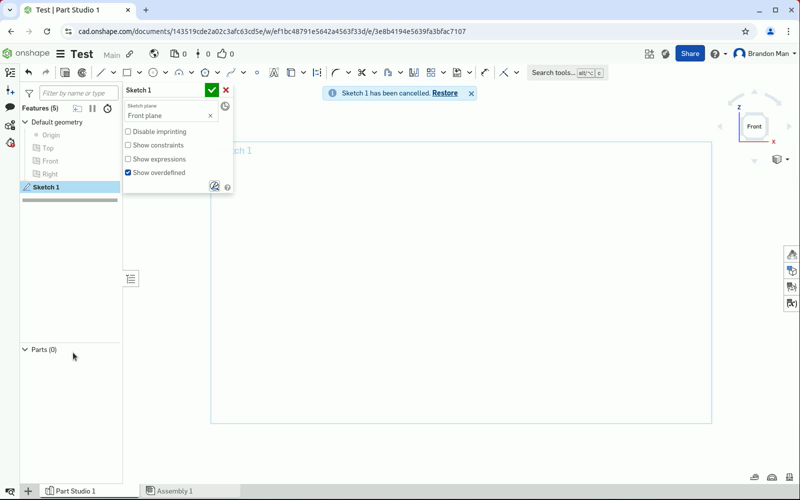
key(y)
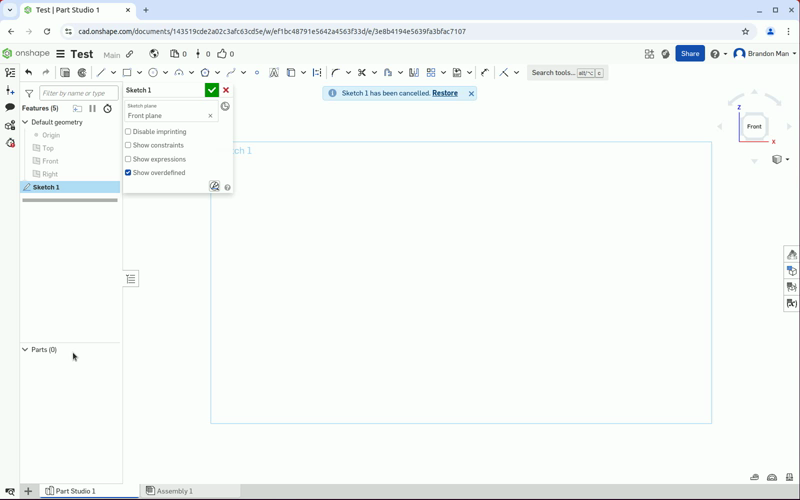
key(c)
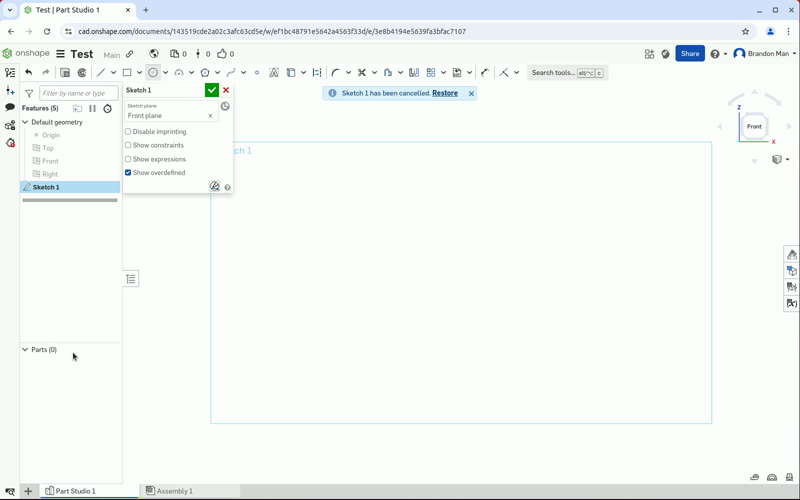
key_down(shift)
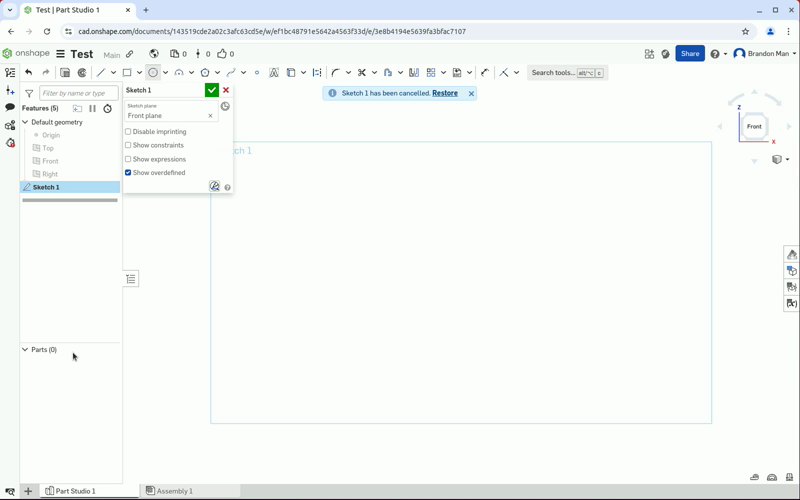
mouse_move(461, 282)
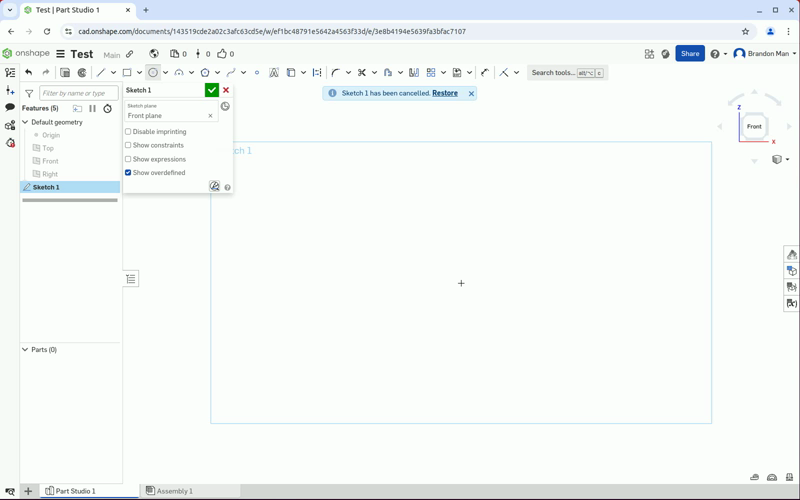
click(461, 282)
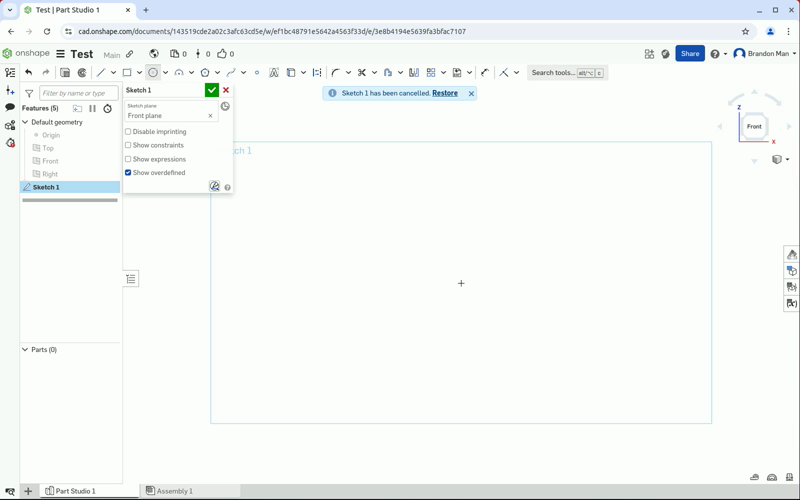
key_up(shift)
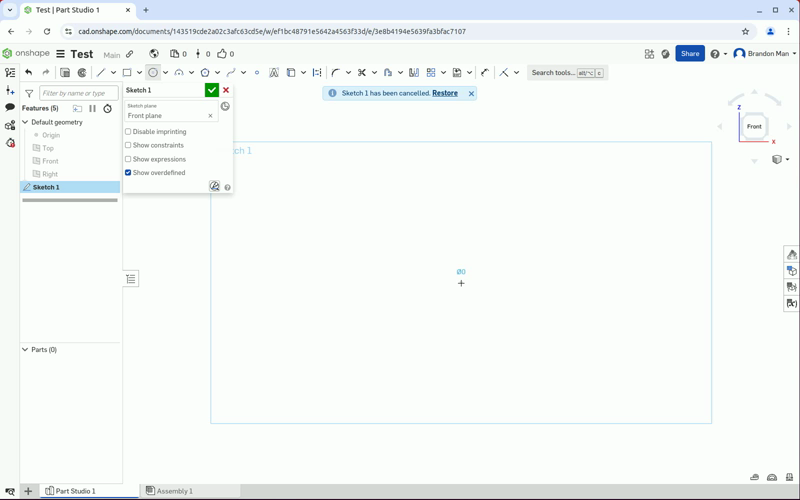
mouse_move(574, 282)
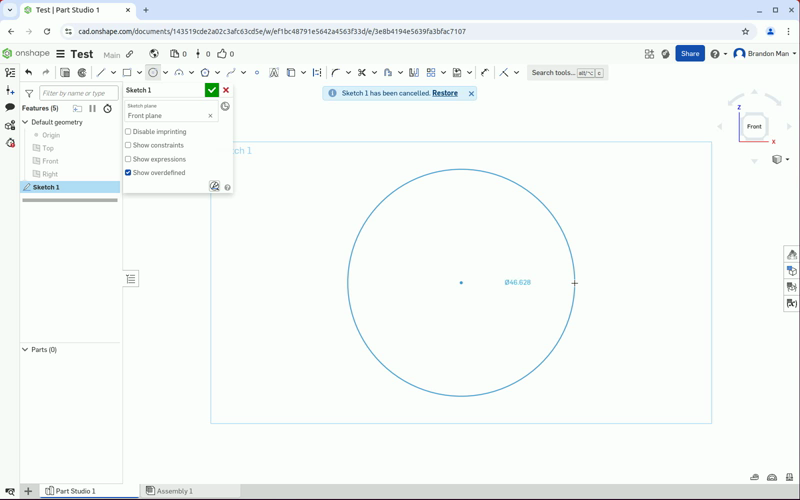
click(574, 282)
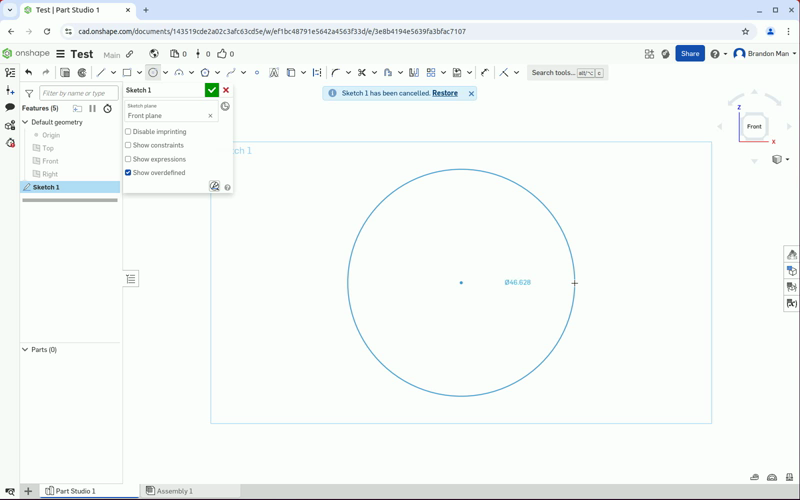
key(esc)
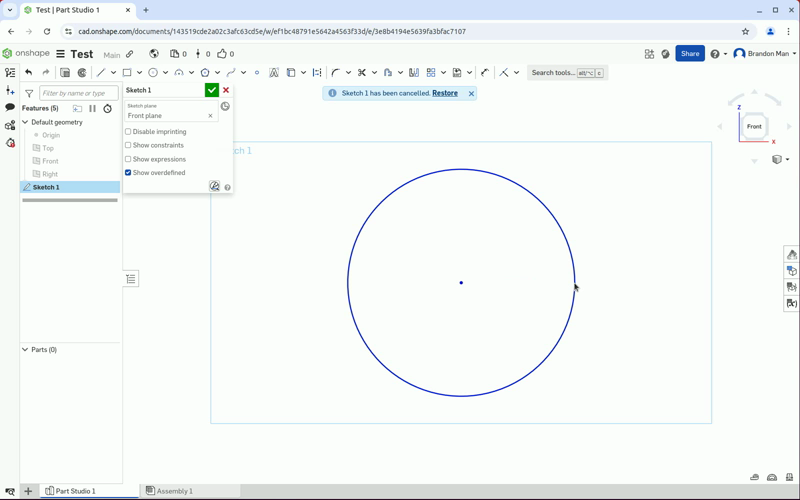
mouse_move(423, 233)
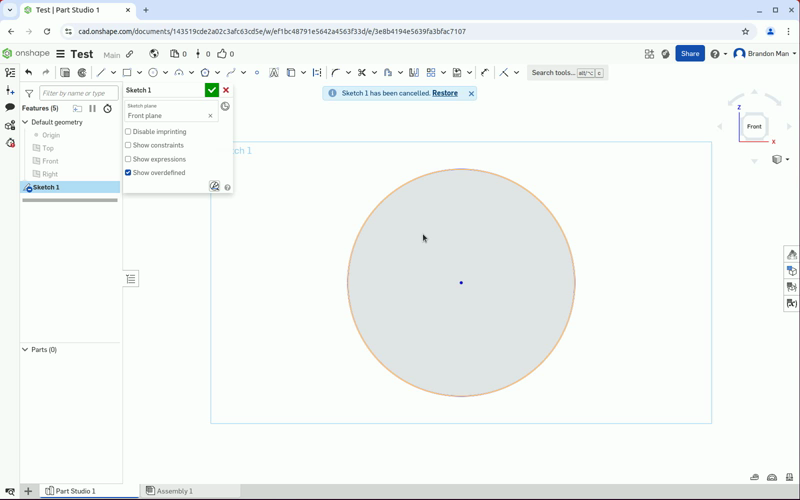
click(423, 233)
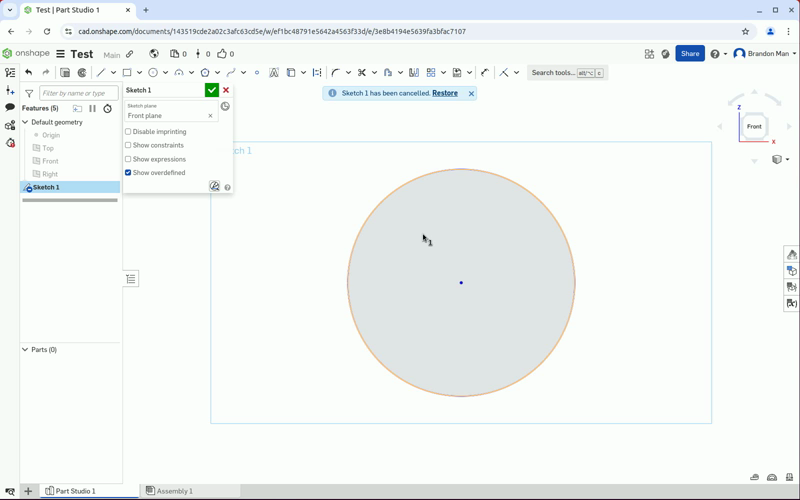
mouse_move(73, 352)
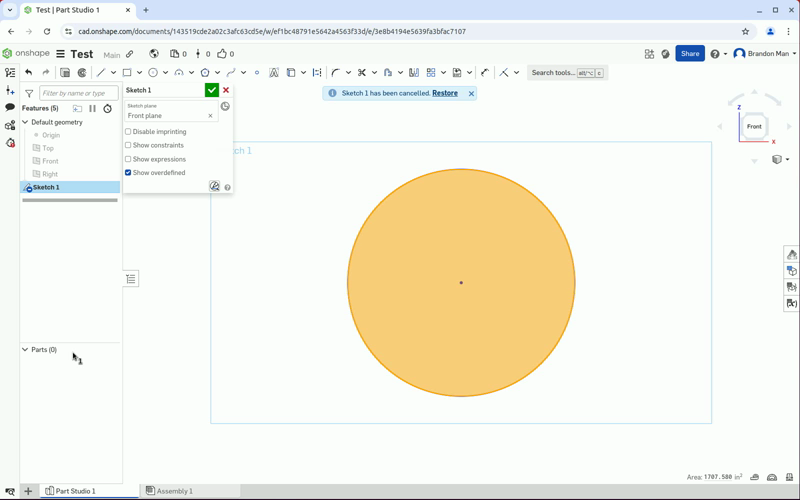
key(shift+y)
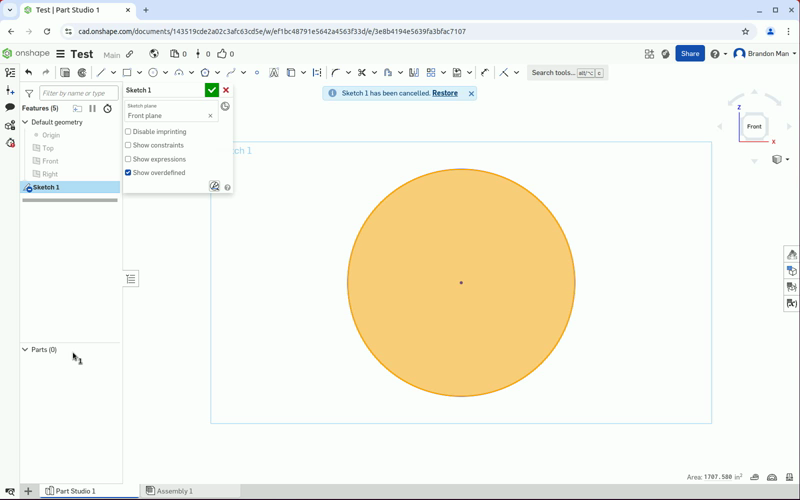
key(shift+e)
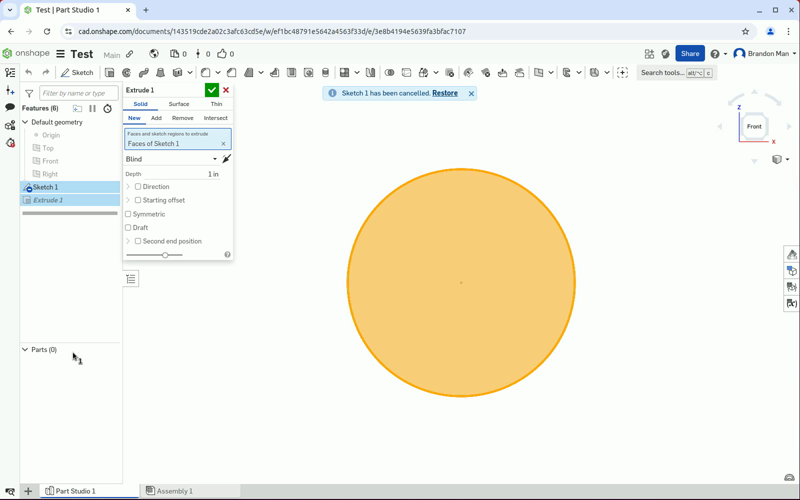
mouse_move(143, 106)
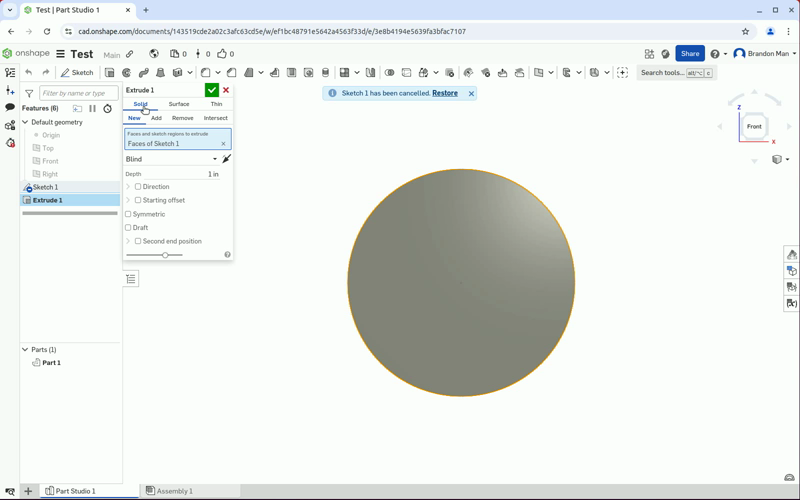
click(143, 106)
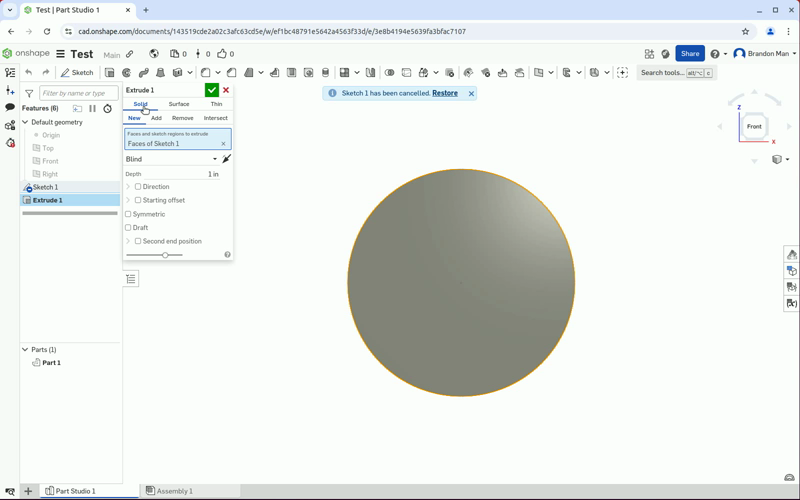
mouse_move(137, 120)
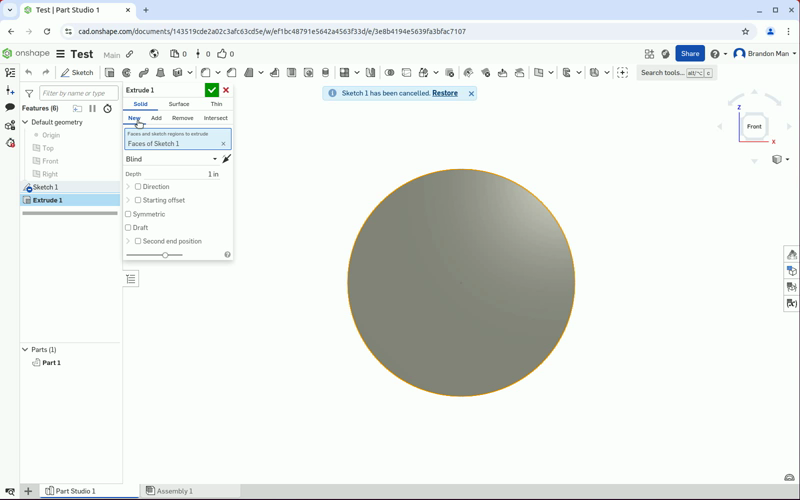
click(137, 120)
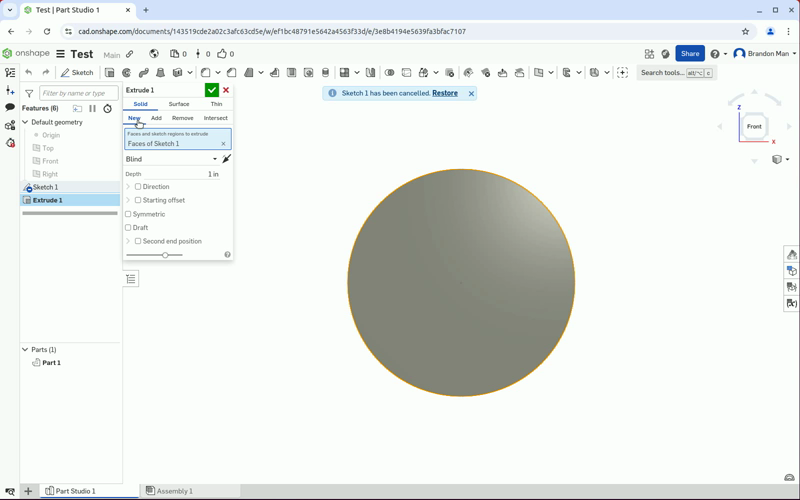
key(tab, 4)
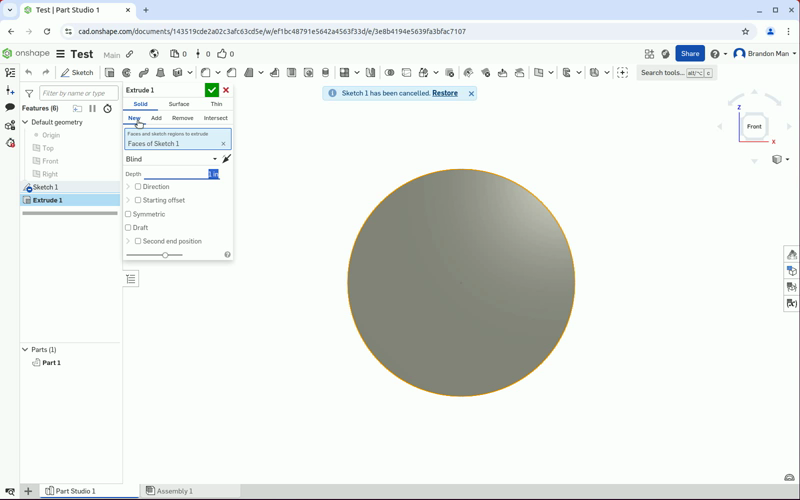
text(9.388)
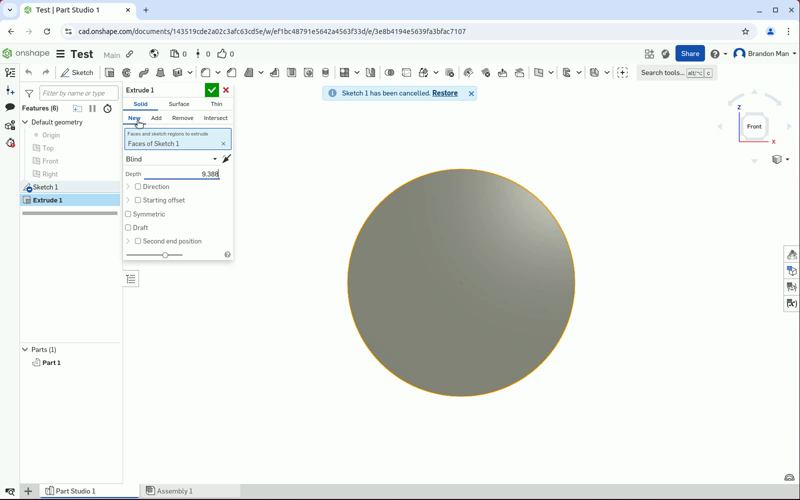
key(enter)
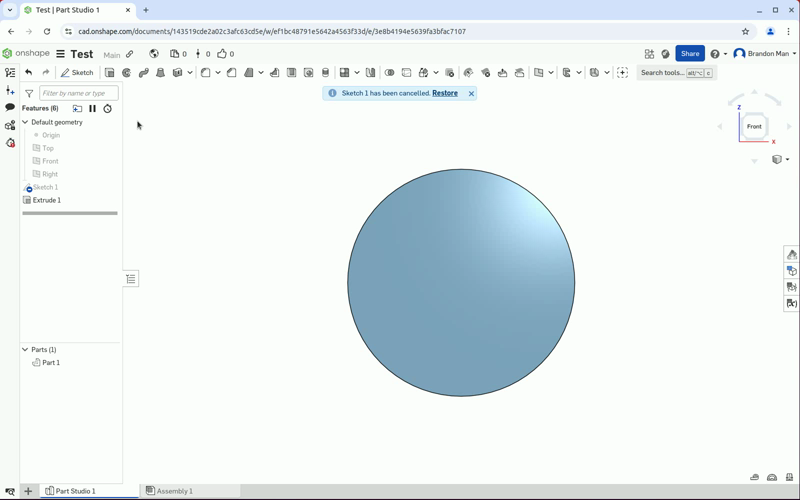
key(shift+h)
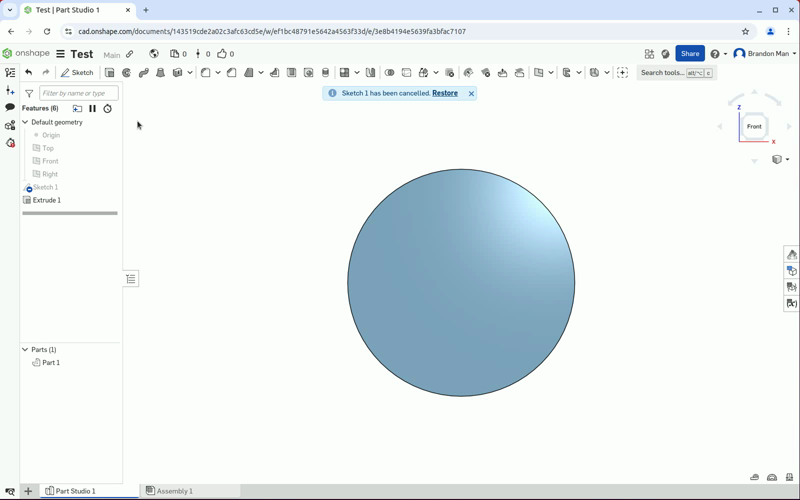
key(shift+h)
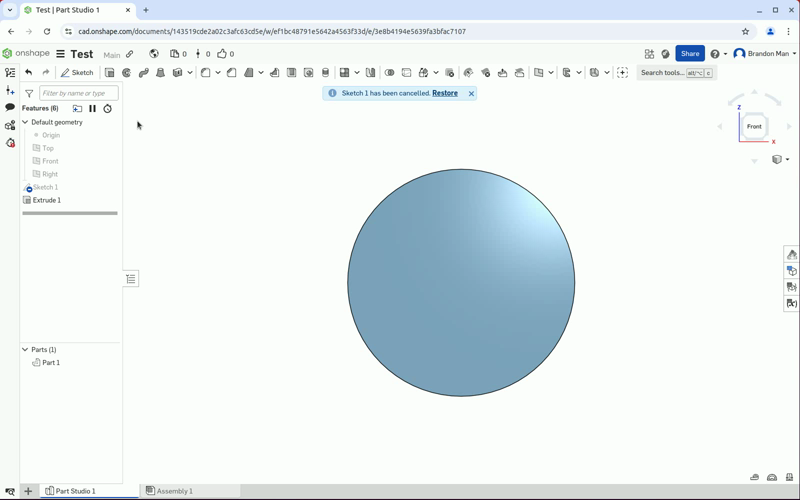
mouse_move(73, 189)
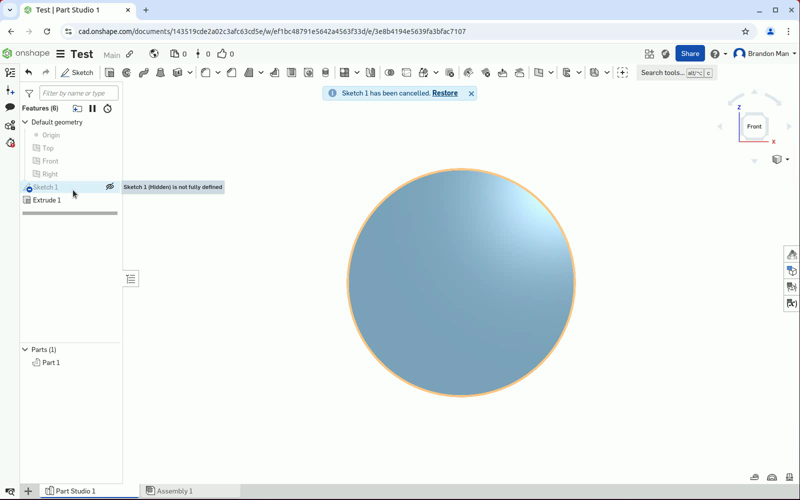
click(73, 189)
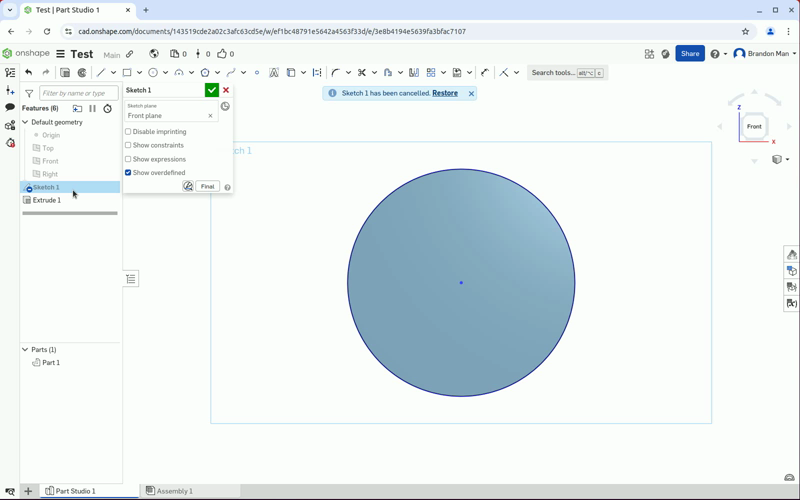
mouse_move(229, 92)
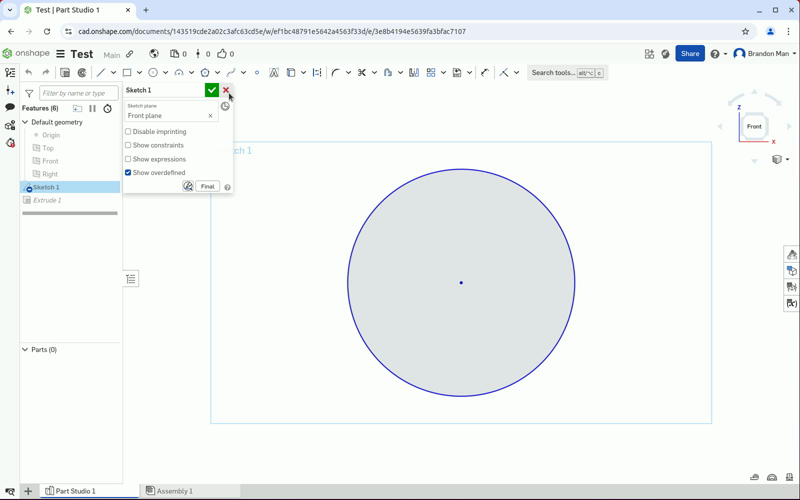
click(229, 92)
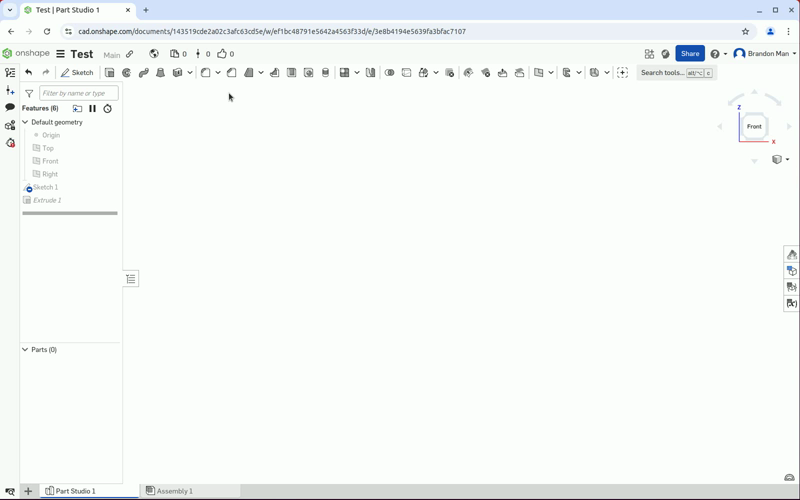
mouse_move(541, 75)
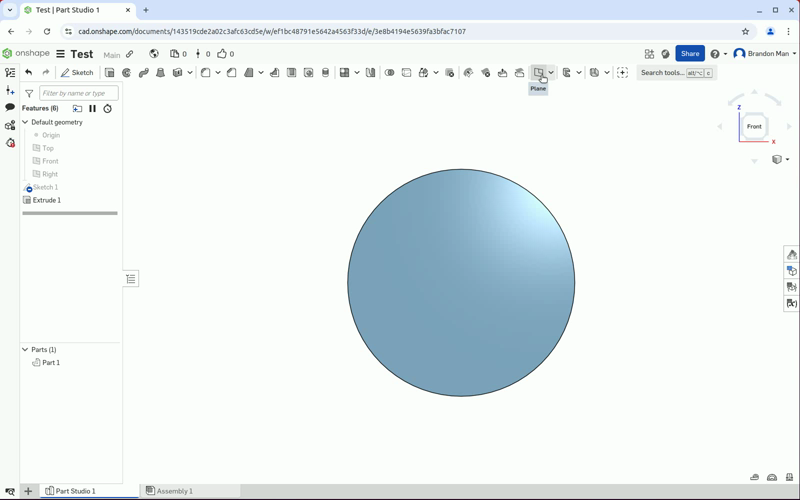
click(541, 75)
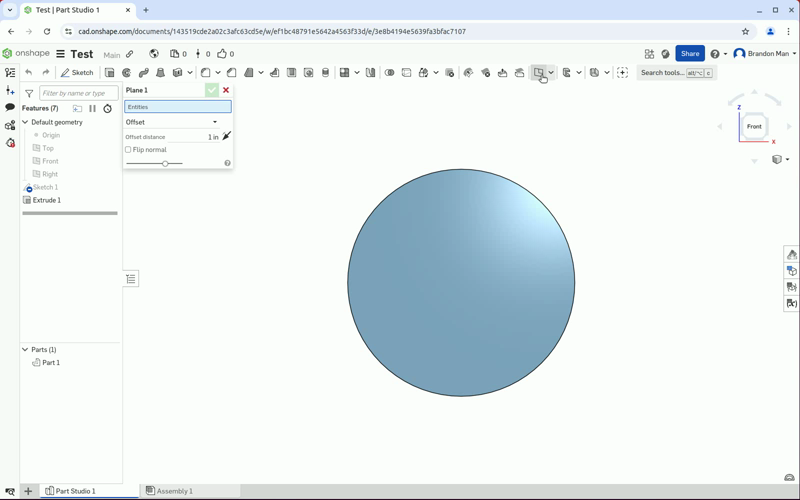
mouse_move(73, 163)
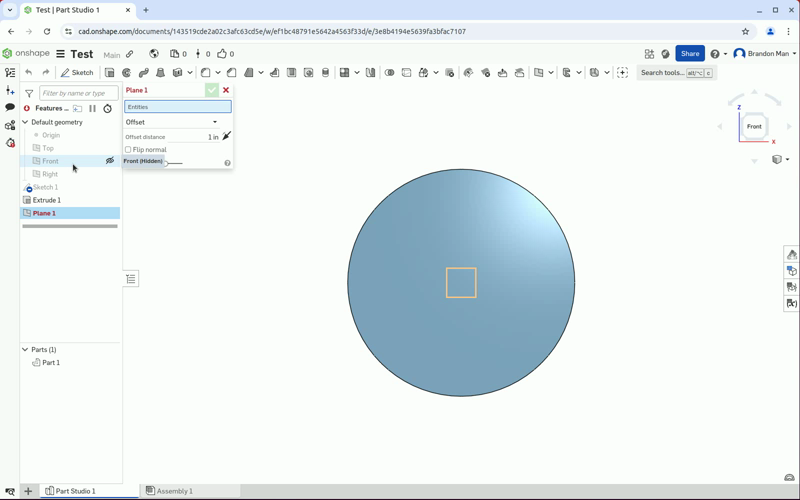
click(73, 163)
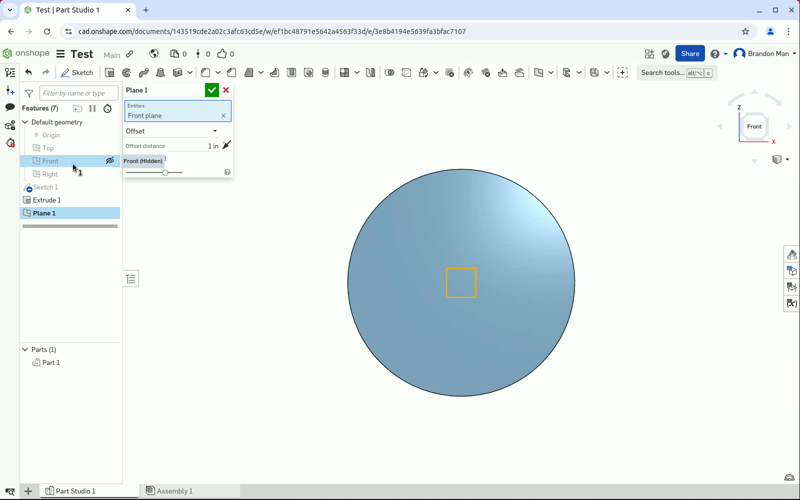
key(tab, 2)
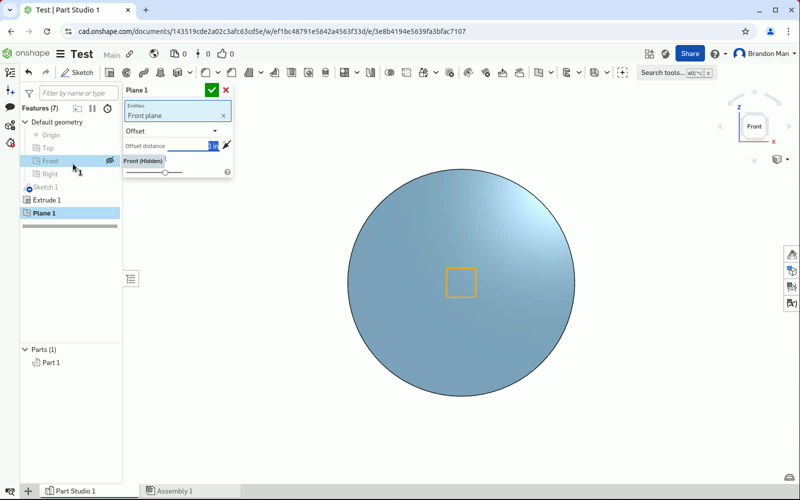
text(9.397)
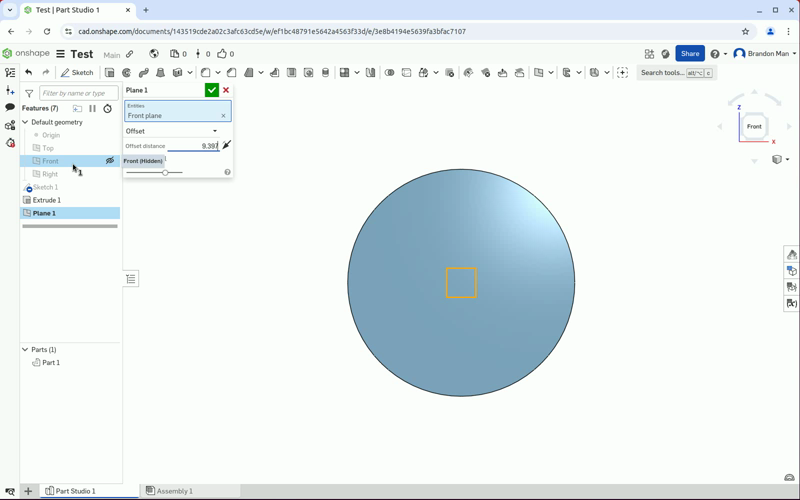
key(enter, 2)
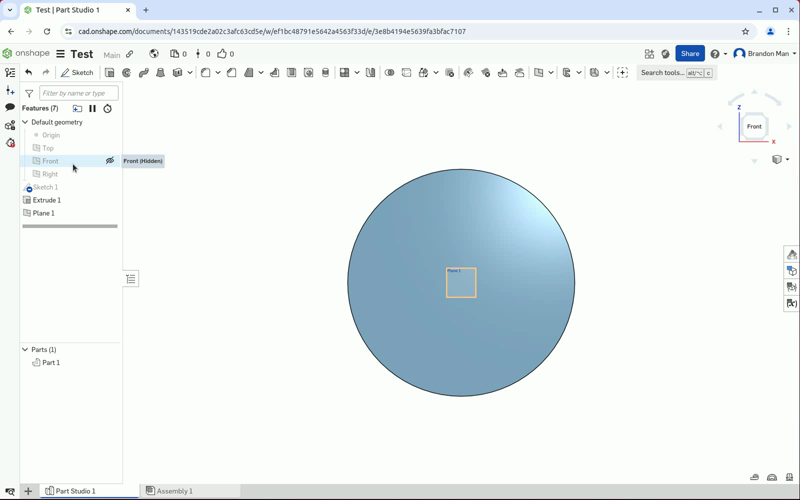
key(shift+s)
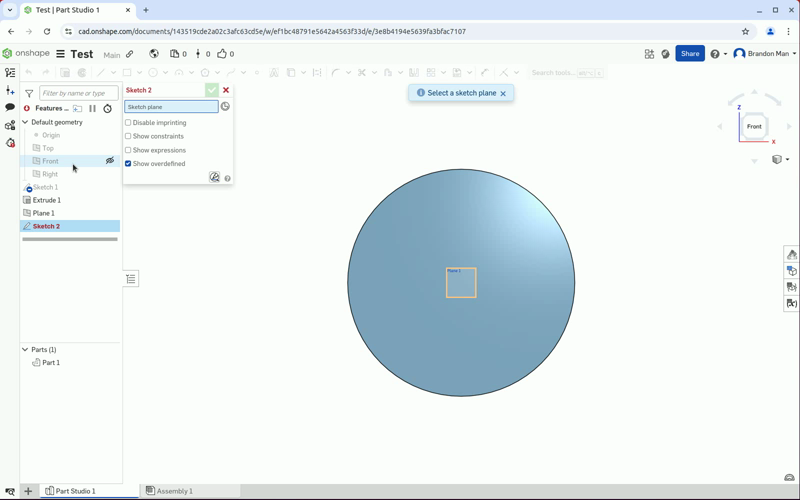
mouse_move(73, 215)
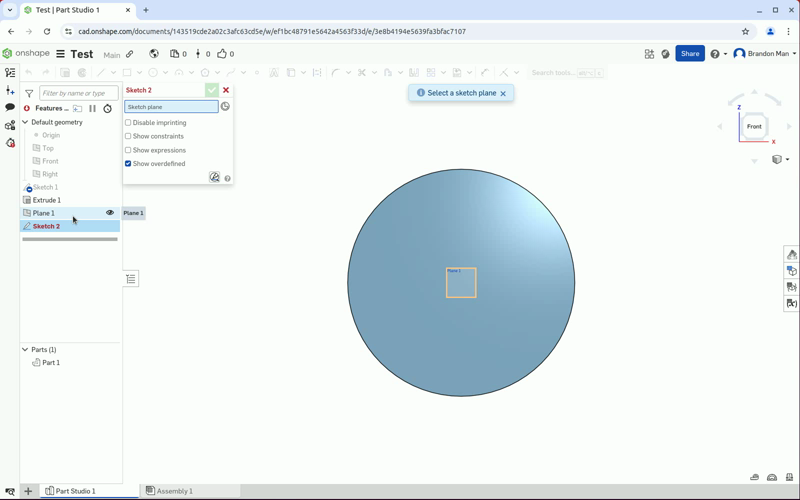
click(73, 215)
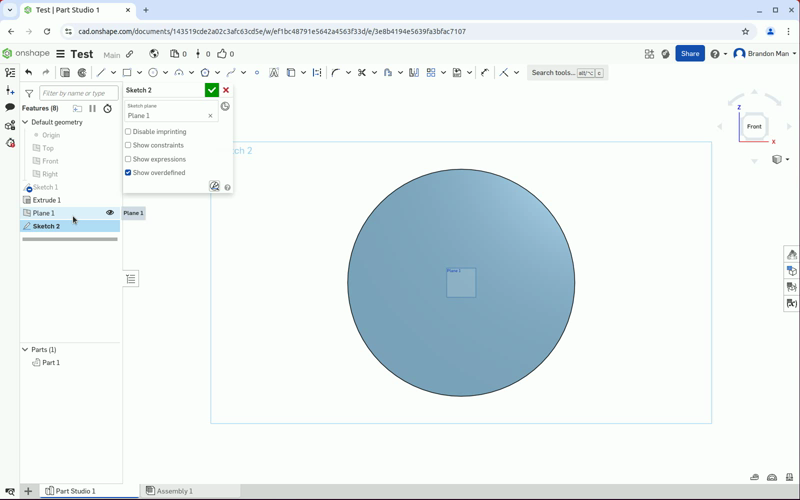
mouse_move(73, 352)
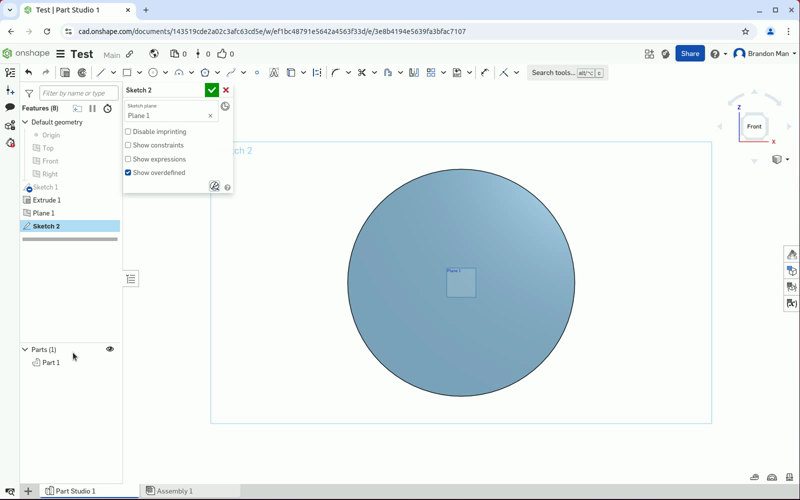
key(y)
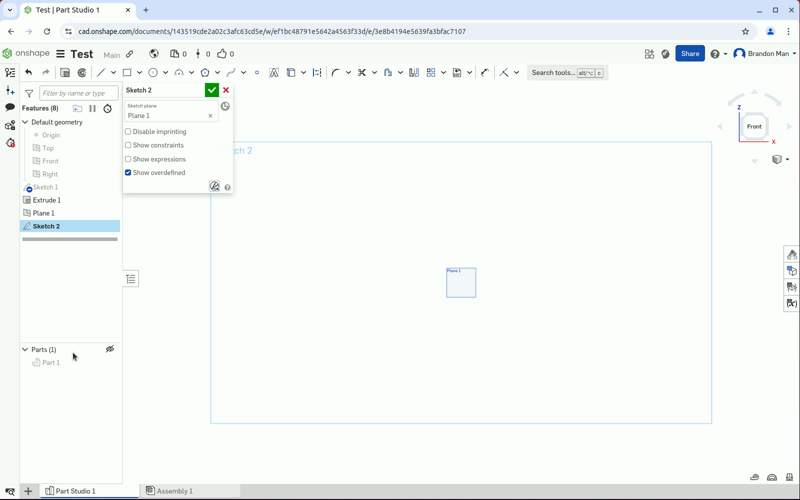
key(c)
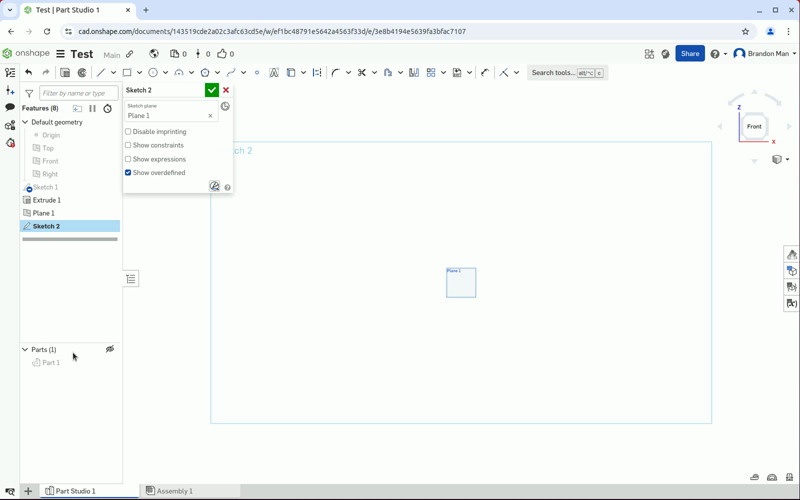
key_down(shift)
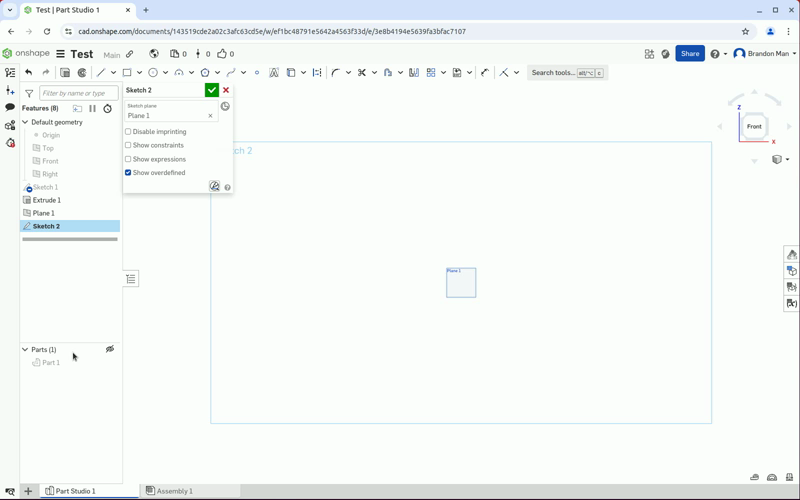
mouse_move(415, 238)
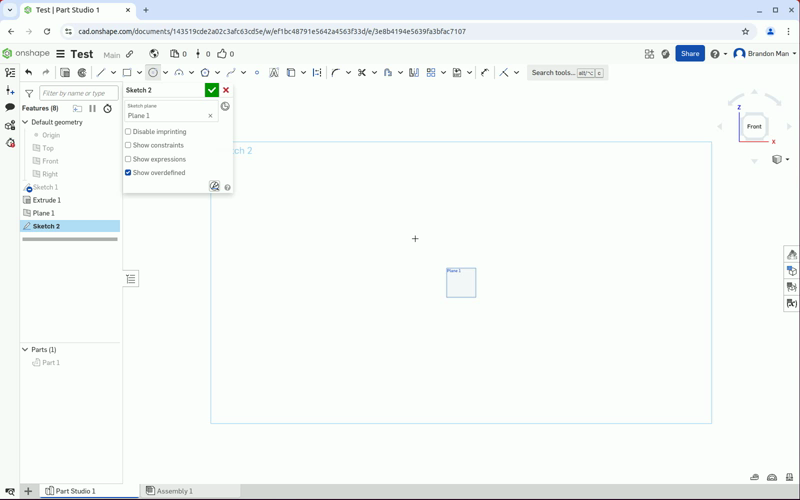
click(415, 238)
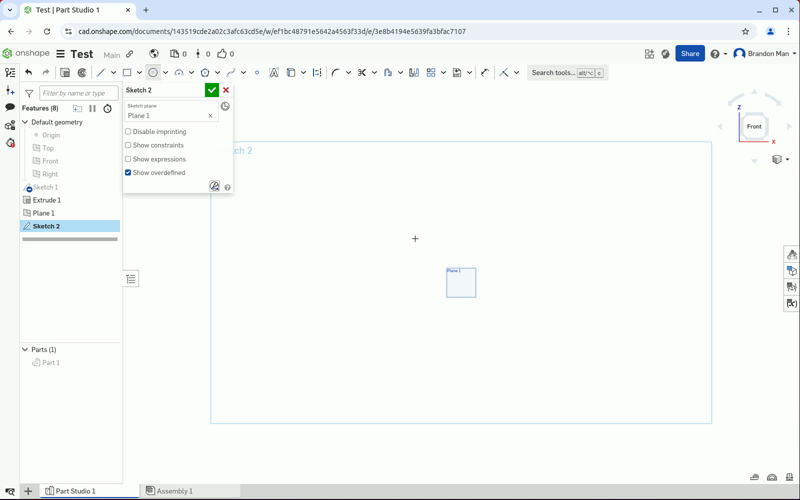
key_up(shift)
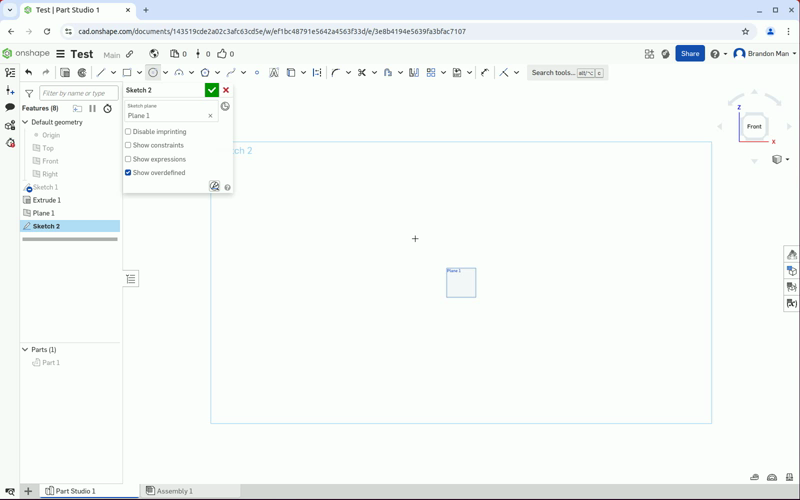
mouse_move(442, 238)
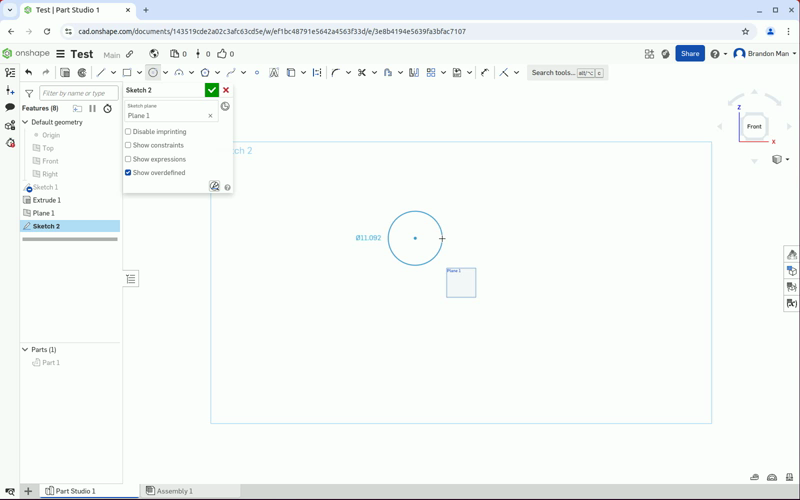
click(442, 238)
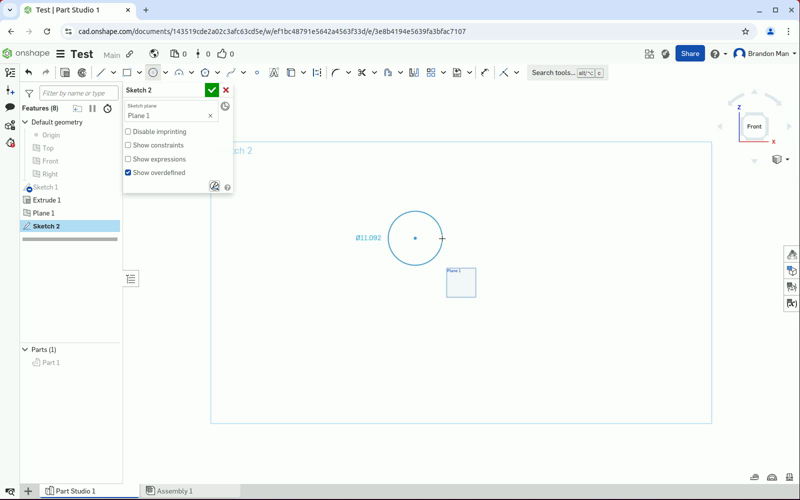
key(esc)
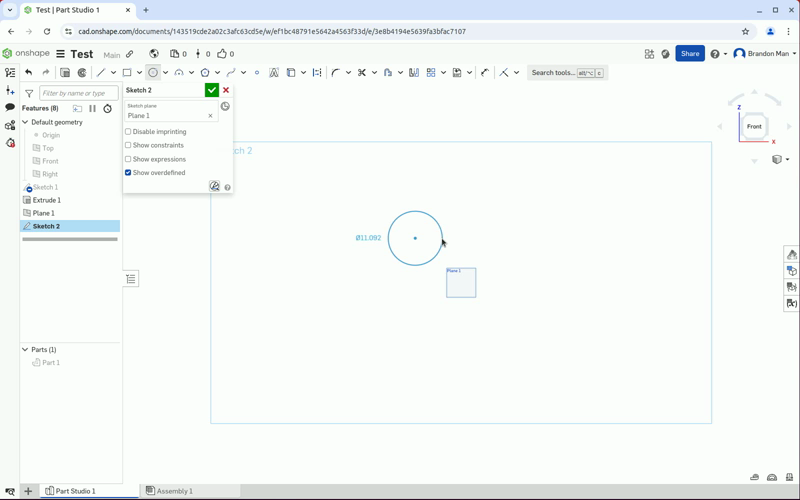
mouse_move(417, 222)
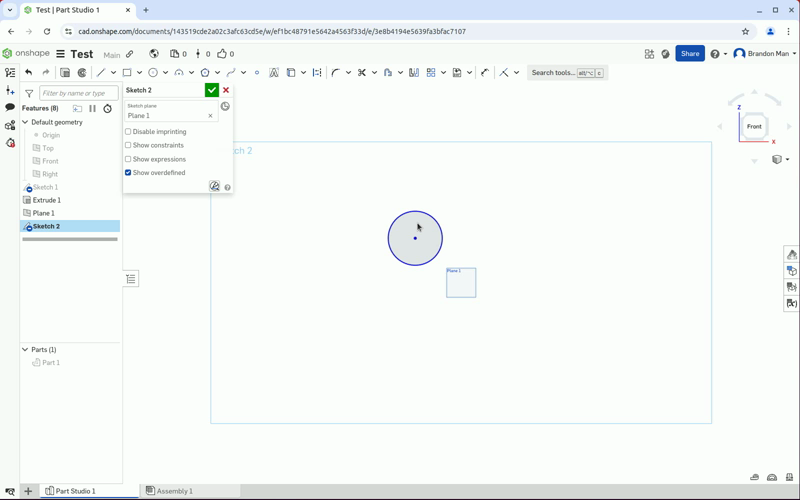
click(417, 222)
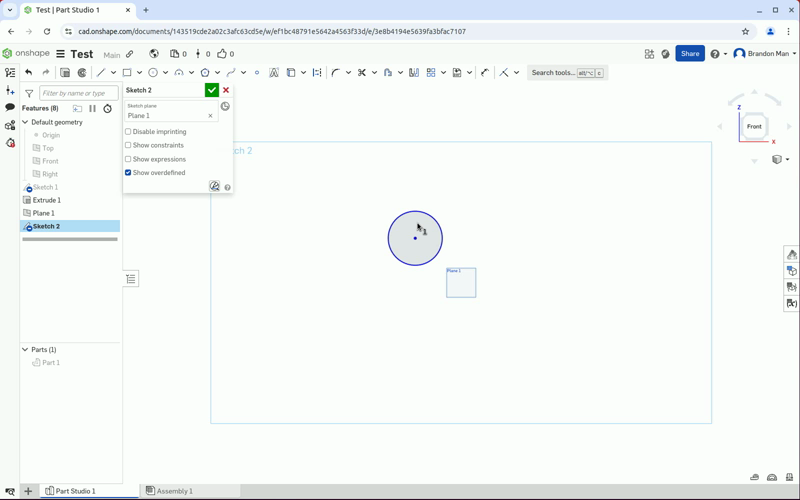
mouse_move(73, 352)
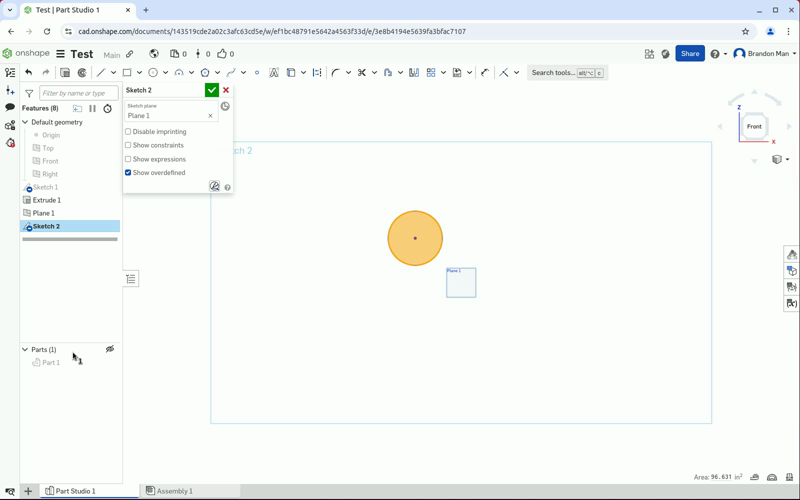
key(shift+y)
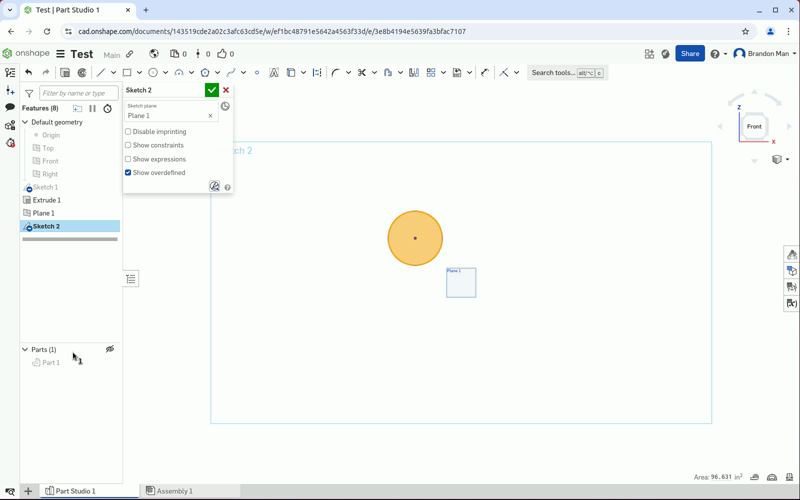
key(shift+e)
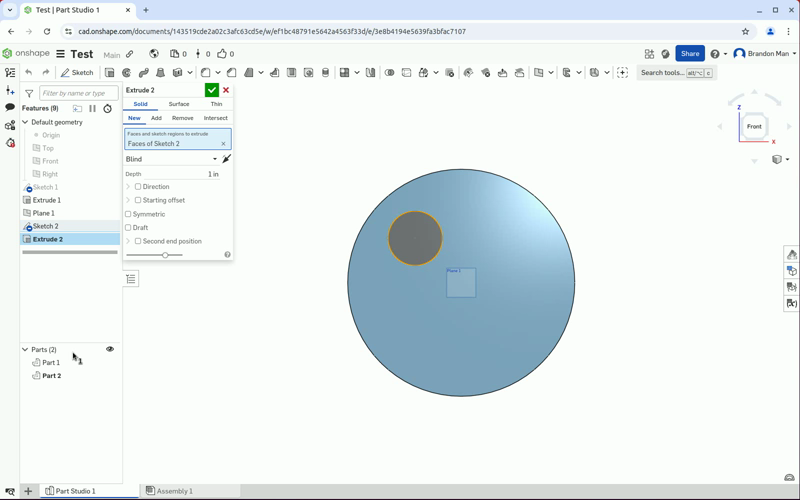
mouse_move(143, 106)
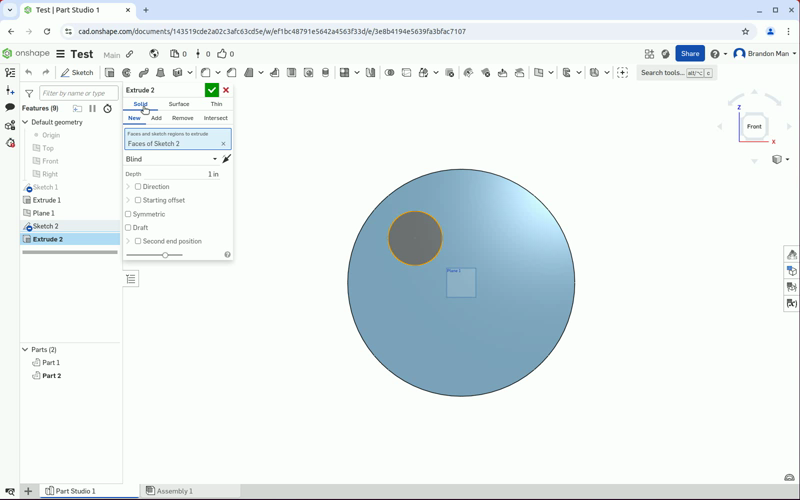
click(143, 106)
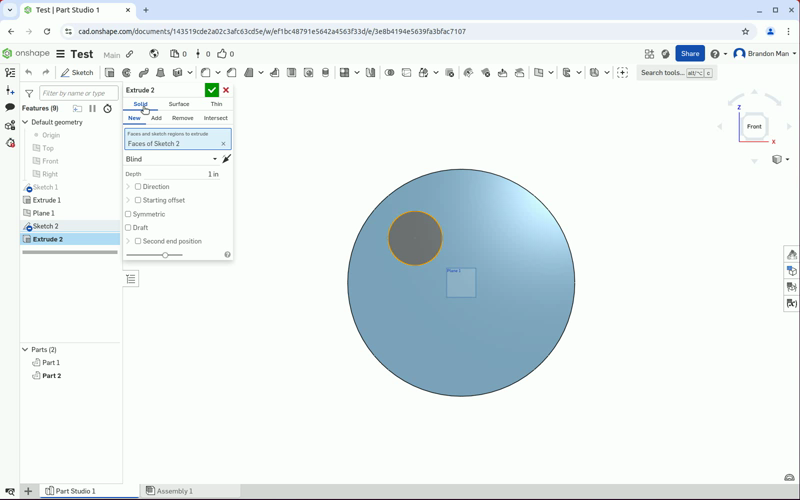
mouse_move(137, 120)
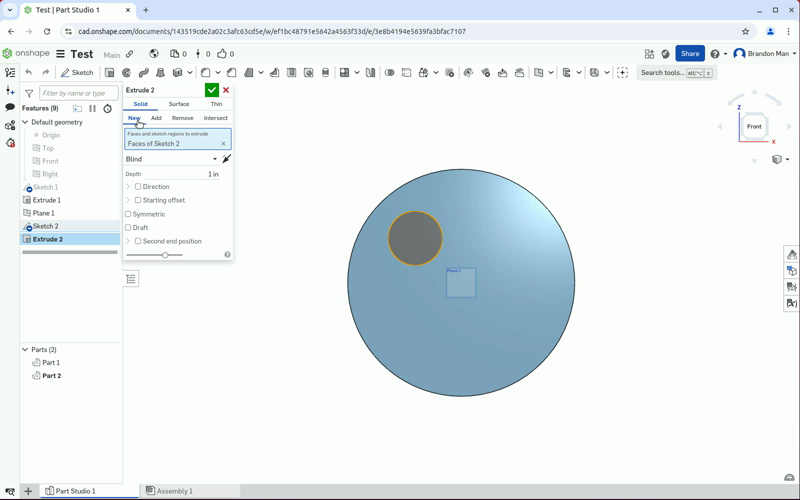
click(137, 120)
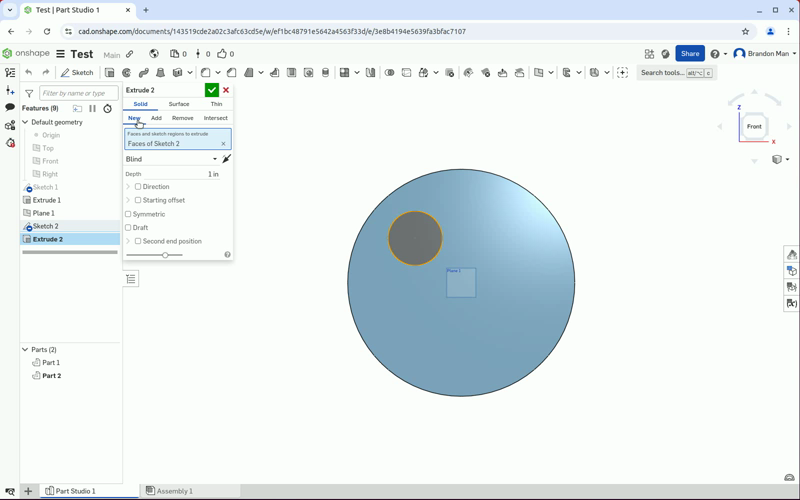
key(tab, 4)
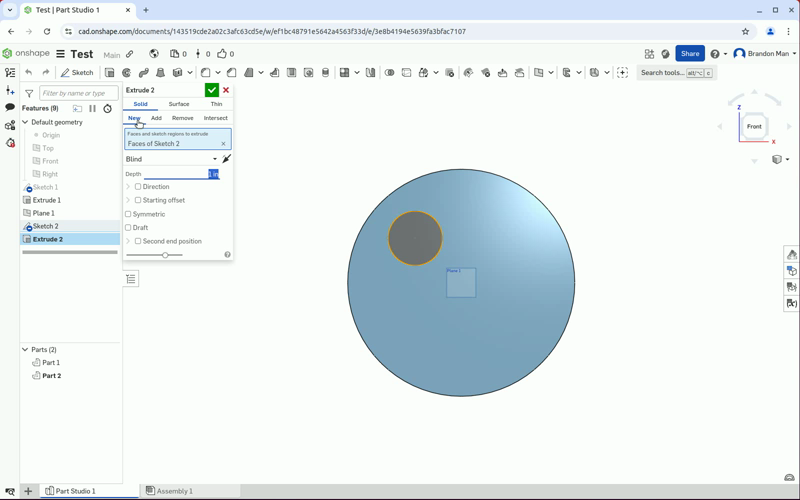
text(4.814)
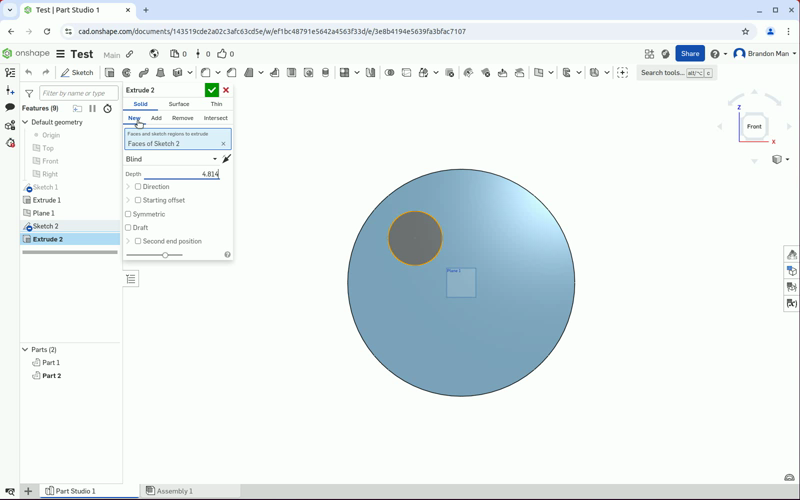
key(enter)
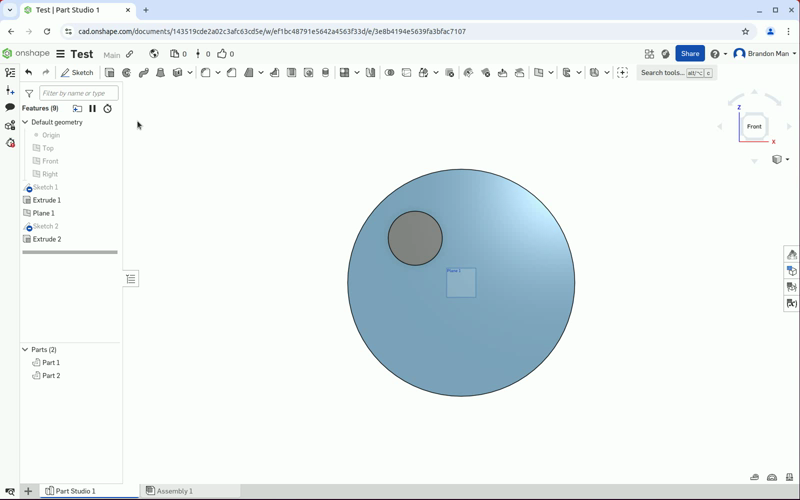
key(shift+h)
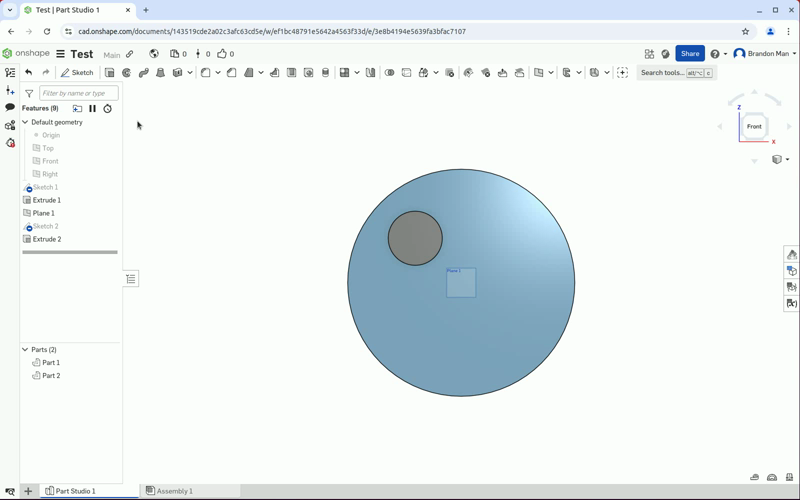
key(shift+h)
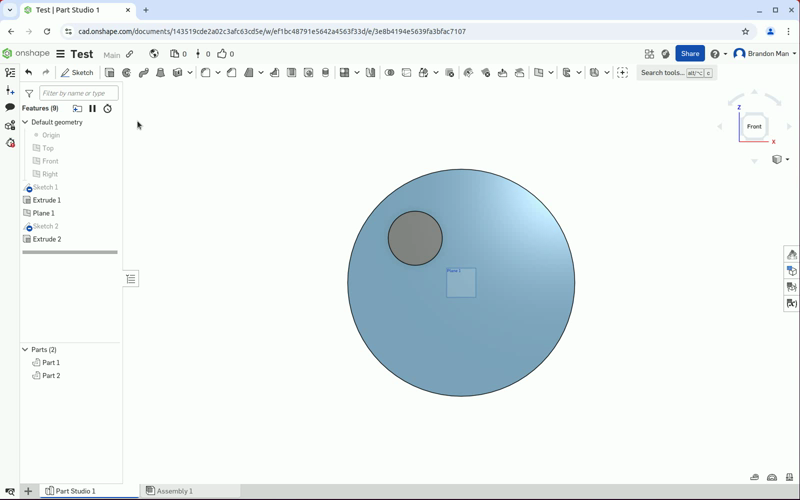
mouse_move(73, 189)
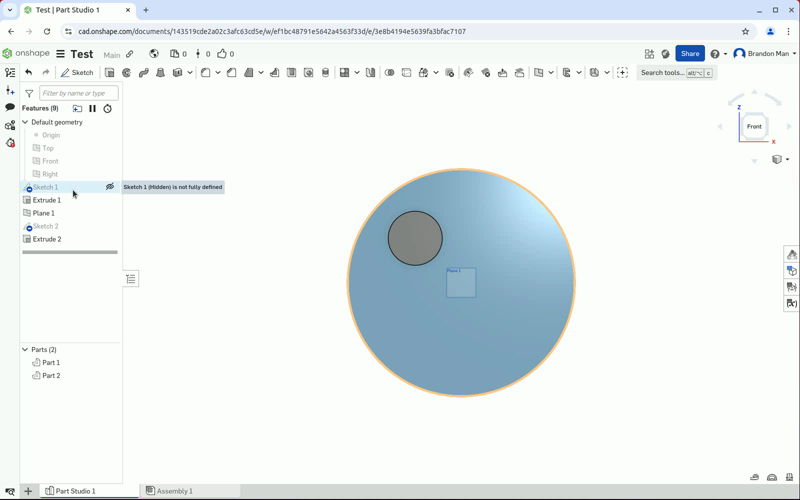
click(73, 189)
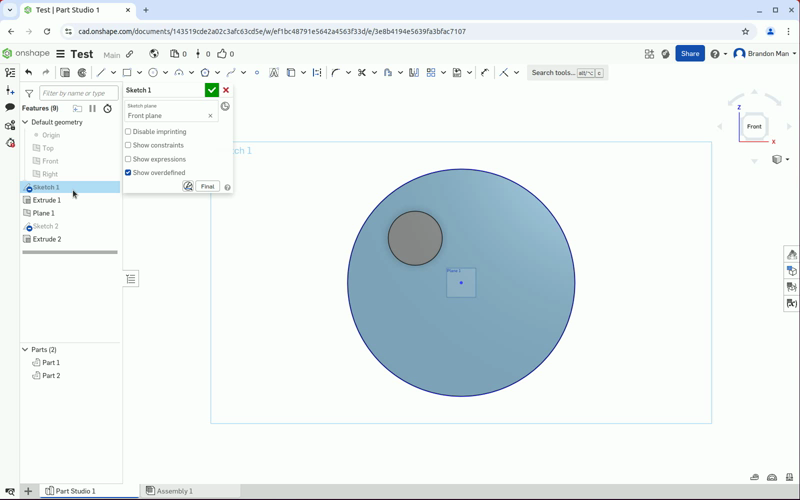
mouse_move(229, 92)
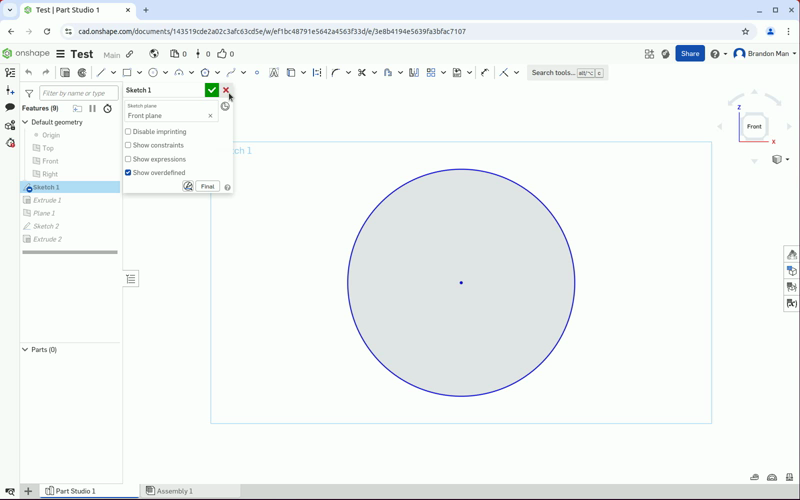
click(229, 92)
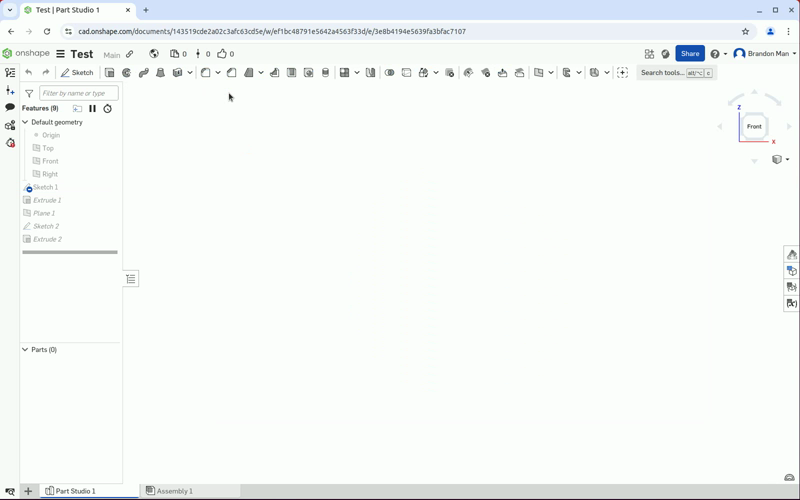
key(shift+s)
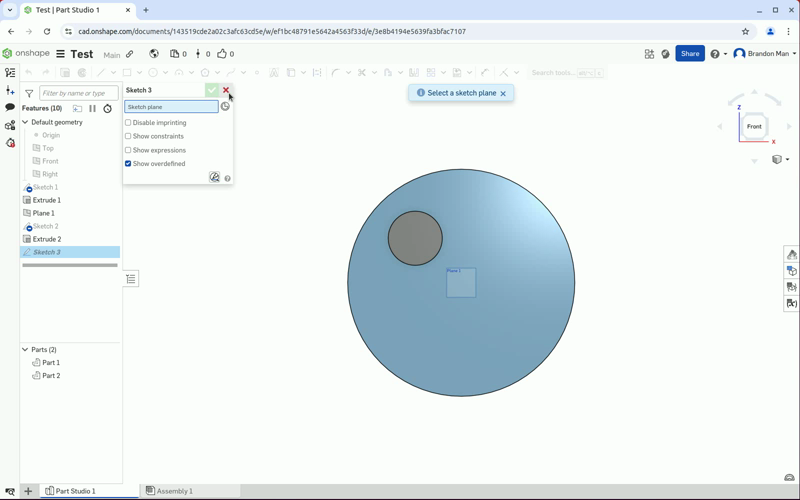
mouse_move(73, 215)
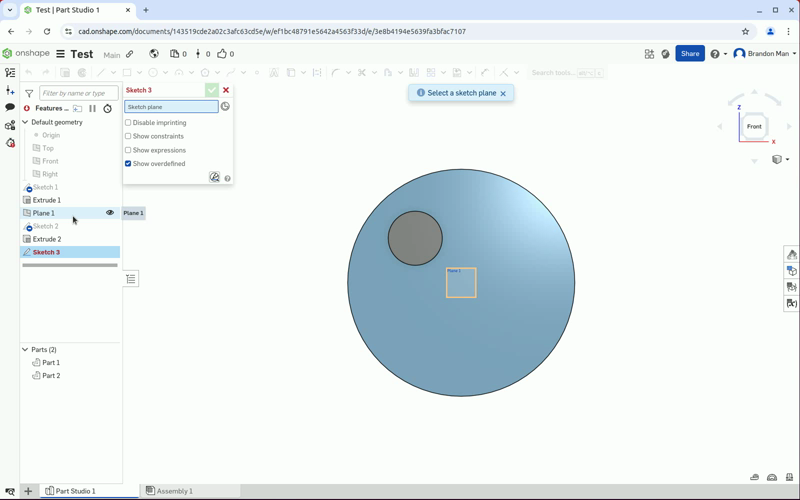
click(73, 215)
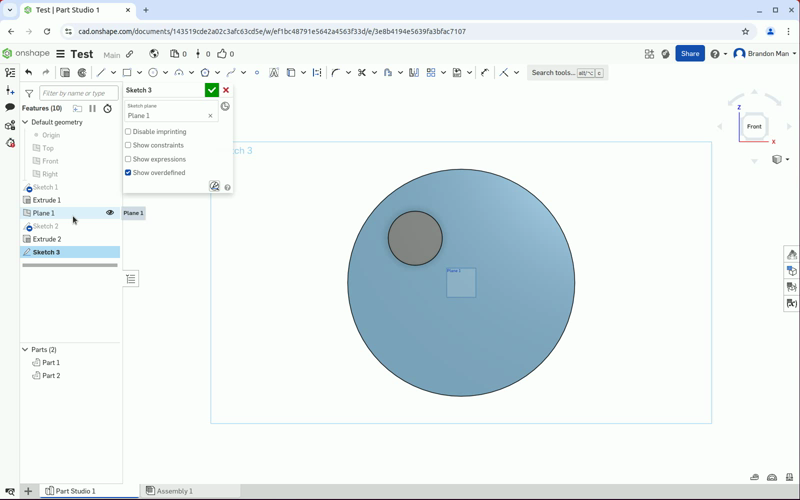
mouse_move(73, 352)
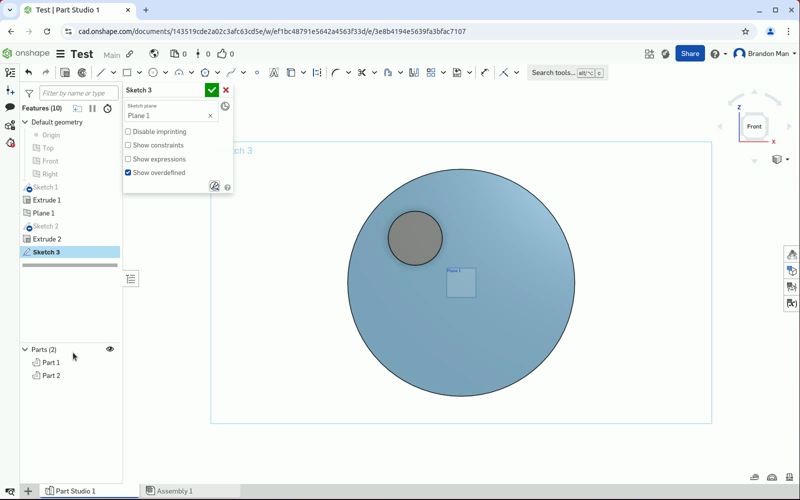
key(y)
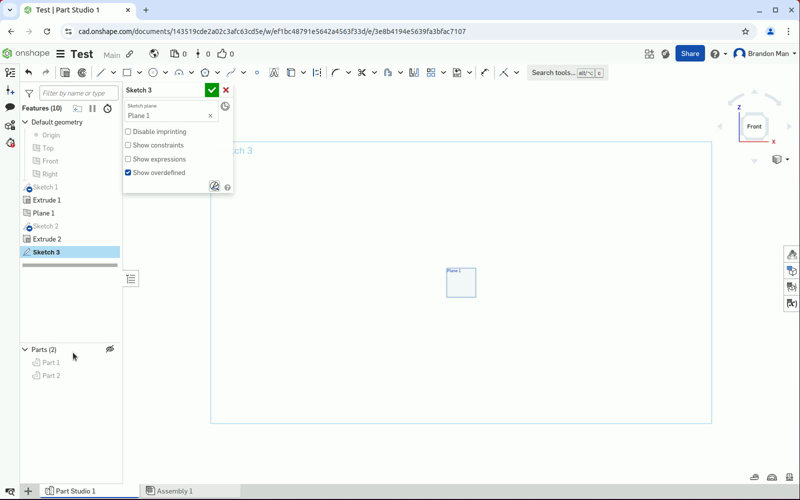
key(c)
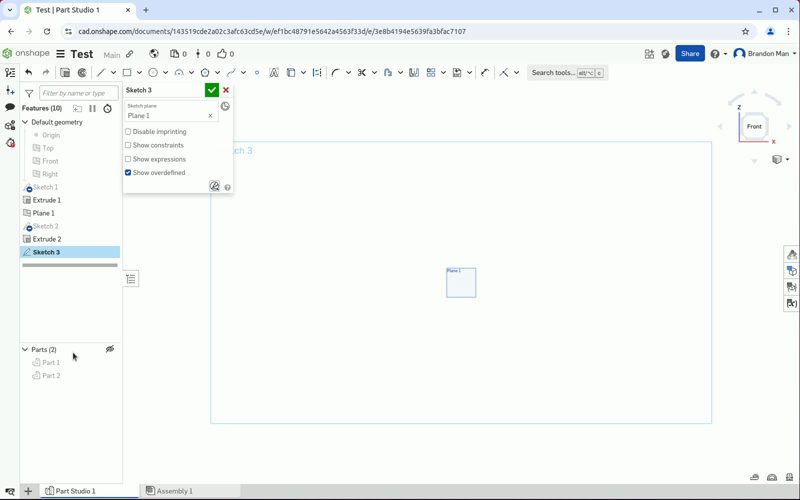
key_down(shift)
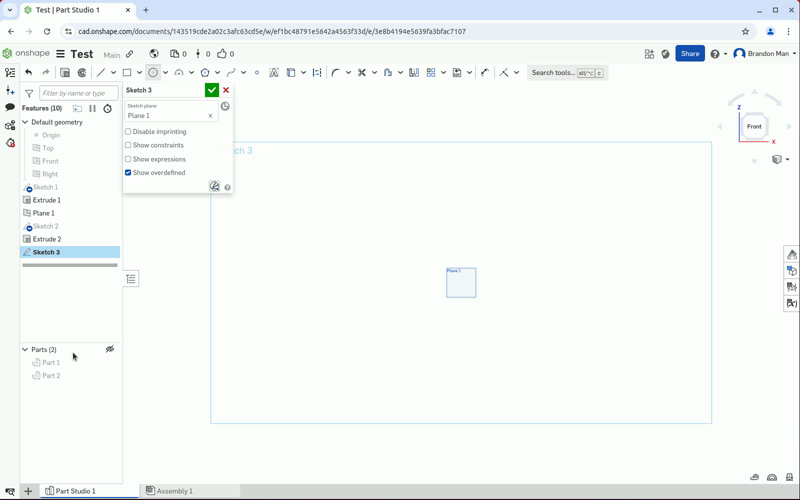
mouse_move(507, 238)
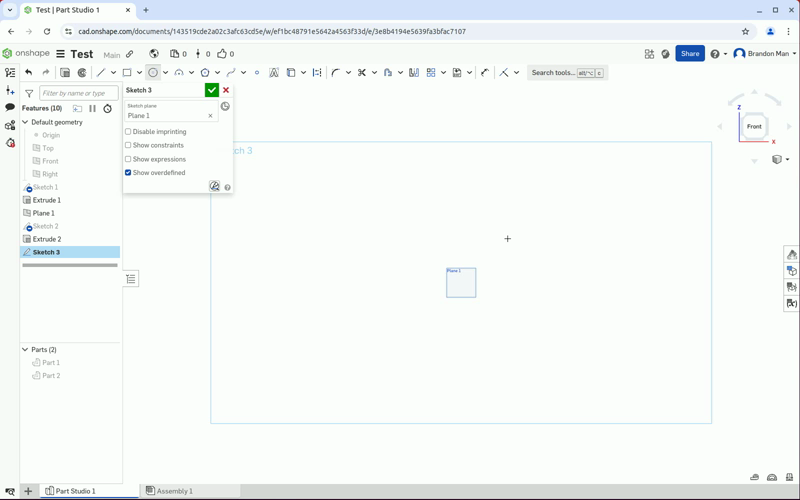
click(507, 238)
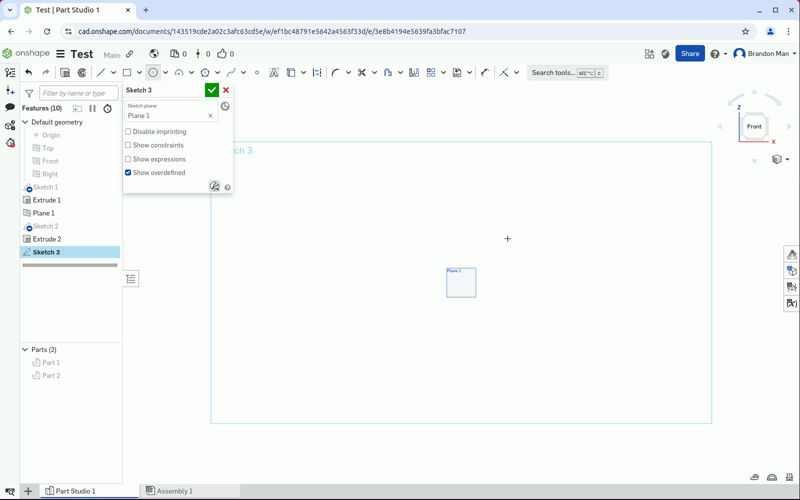
key_up(shift)
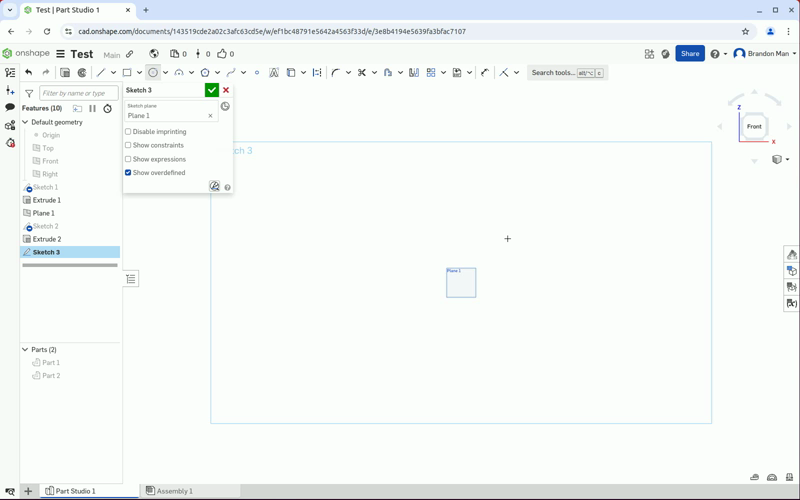
mouse_move(534, 238)
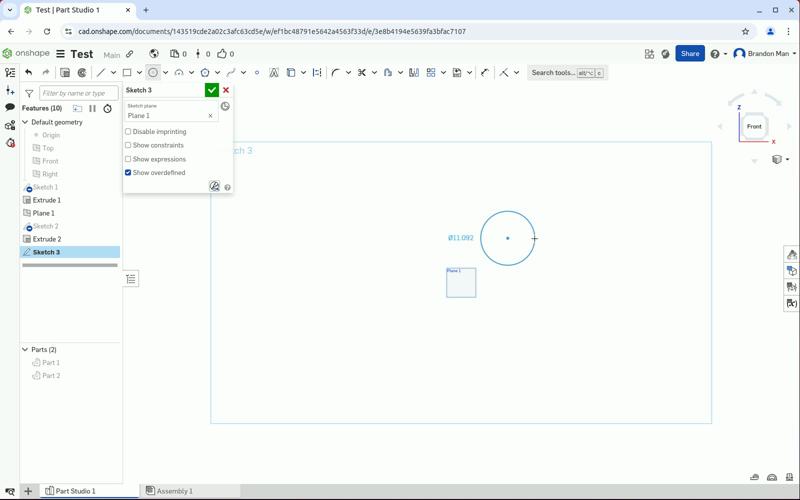
click(534, 238)
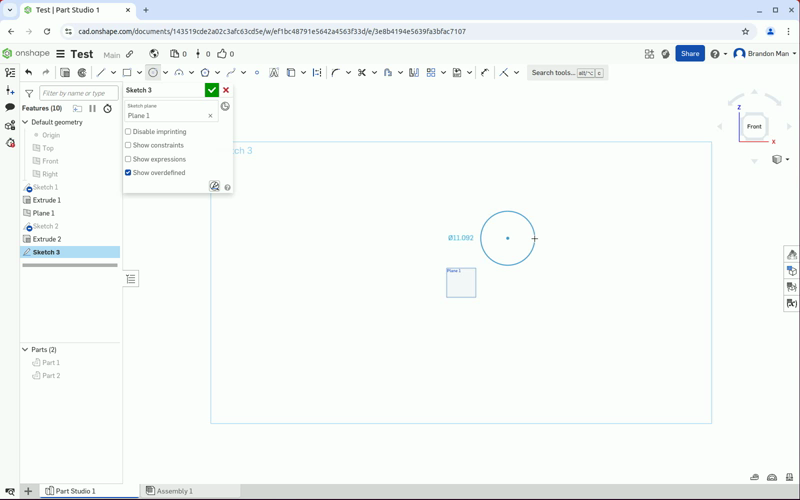
key(esc)
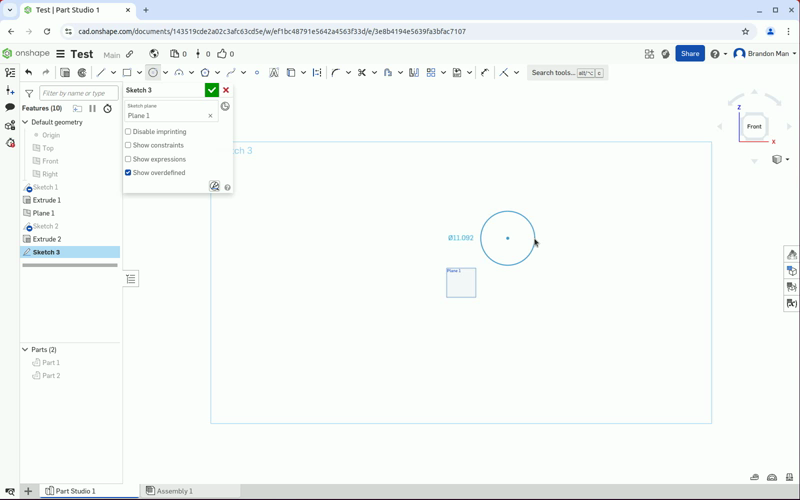
mouse_move(518, 234)
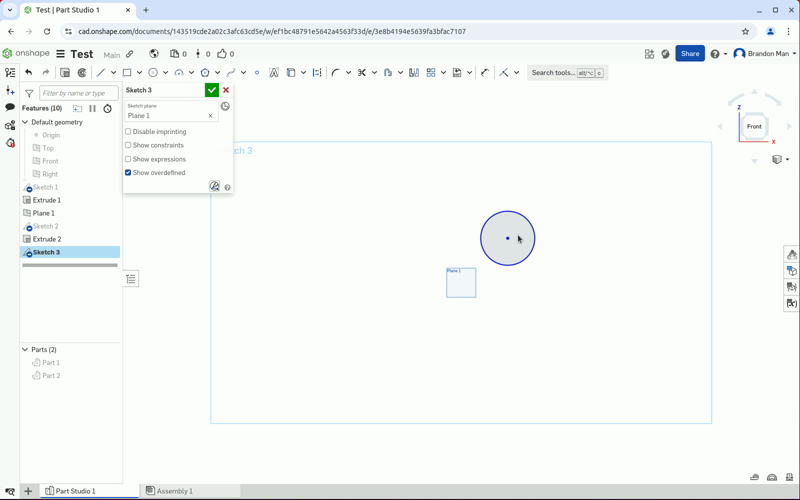
click(518, 234)
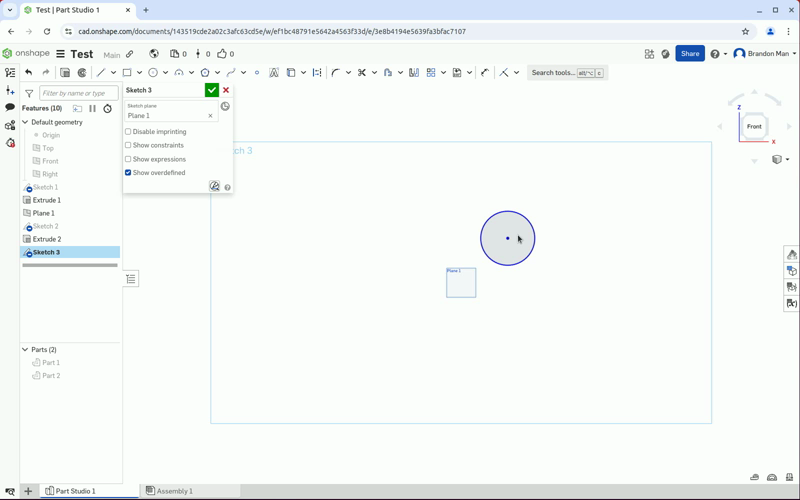
mouse_move(73, 352)
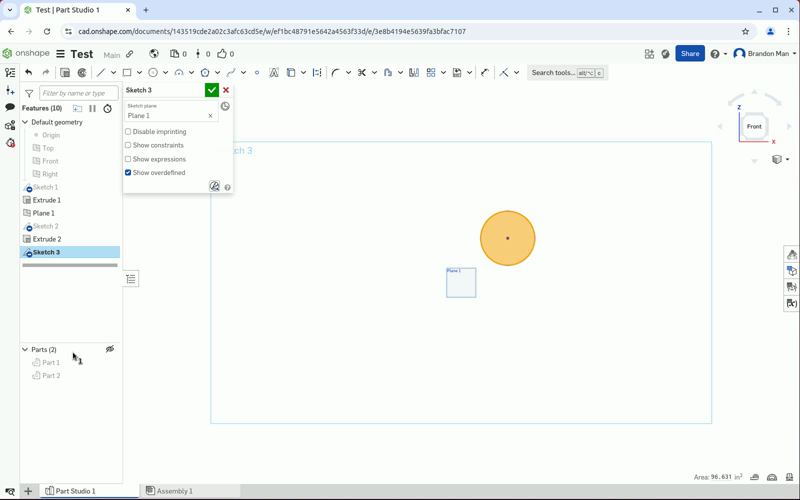
key(shift+y)
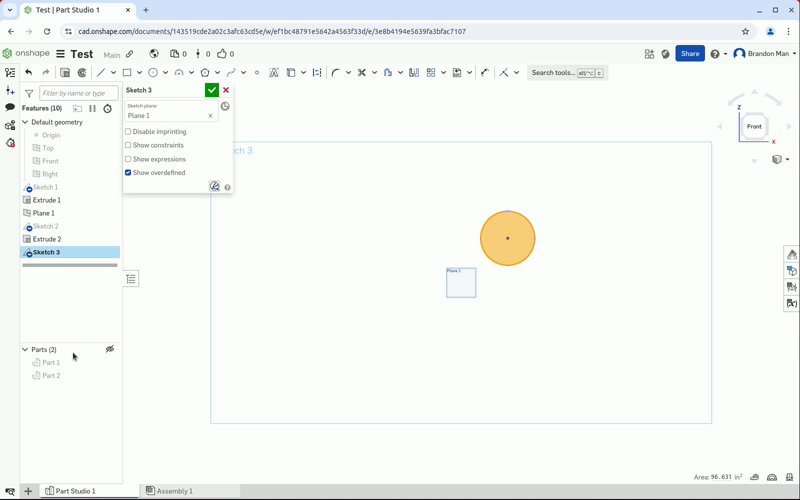
key(shift+e)
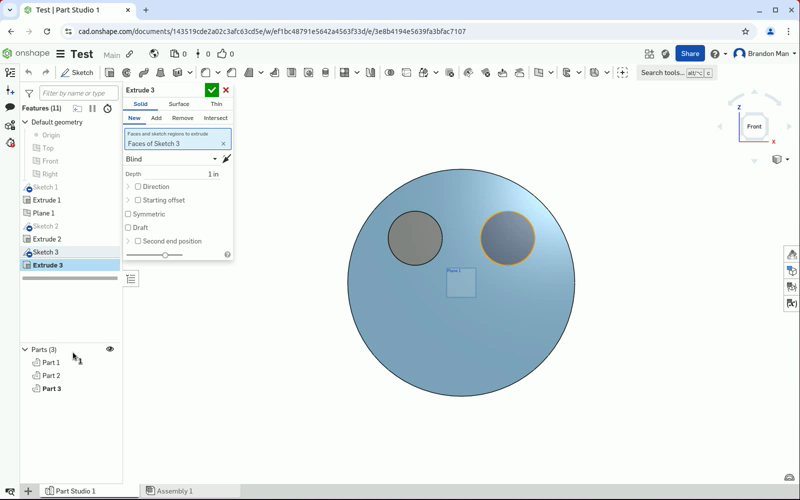
mouse_move(143, 106)
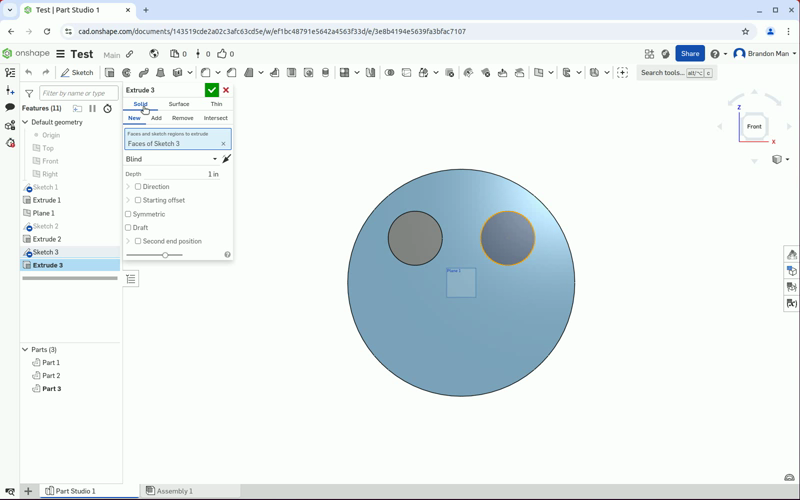
click(143, 106)
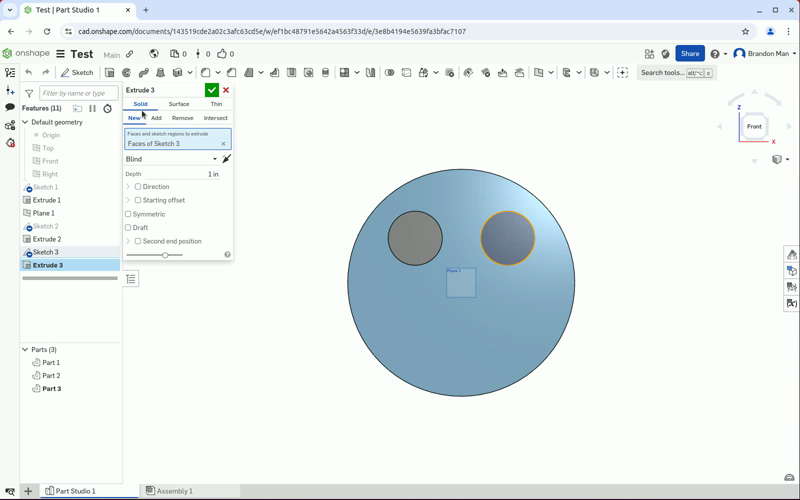
mouse_move(137, 120)
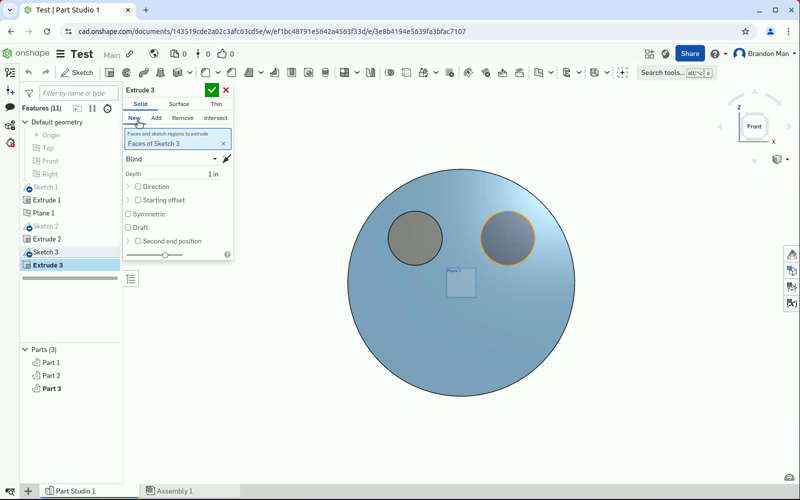
click(137, 120)
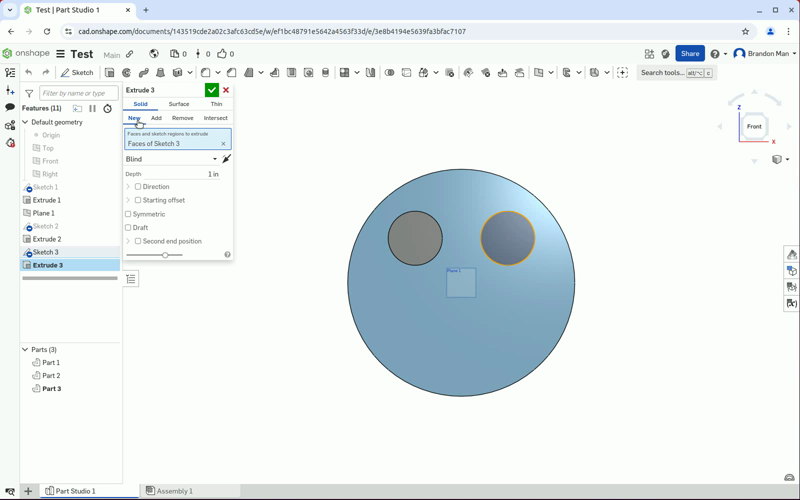
key(tab, 4)
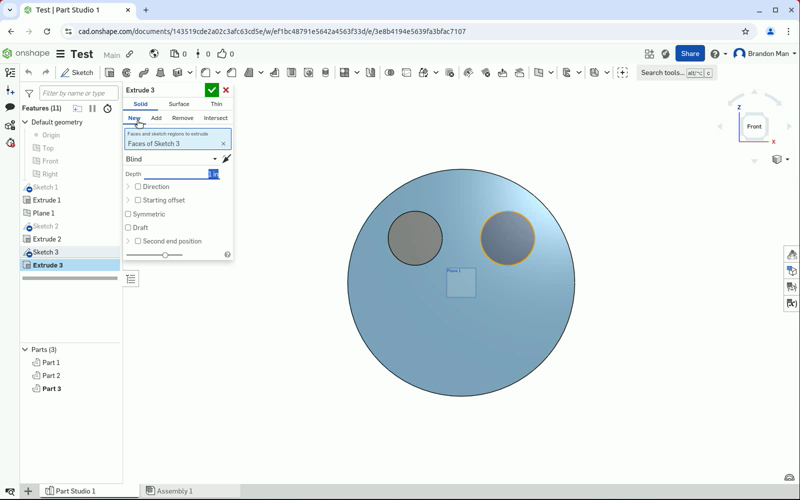
text(4.814)
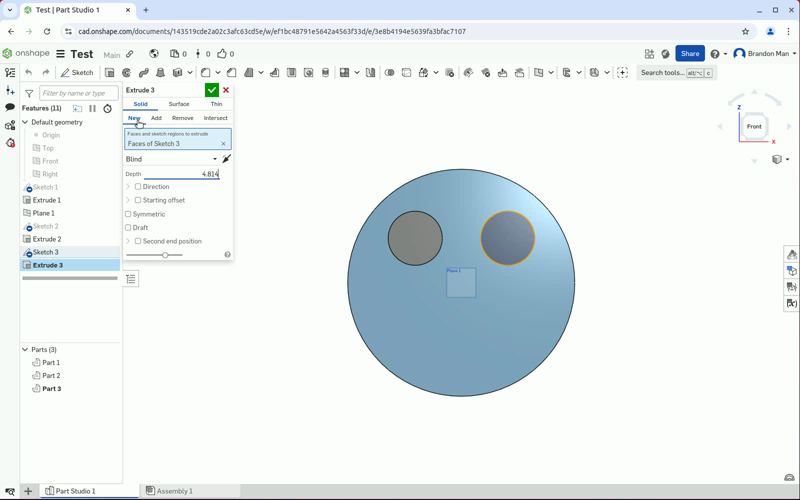
key(enter)
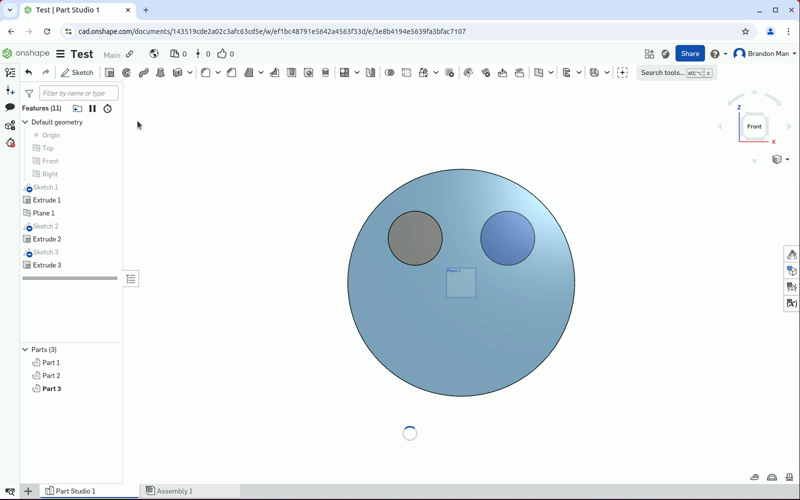
key(shift+h)
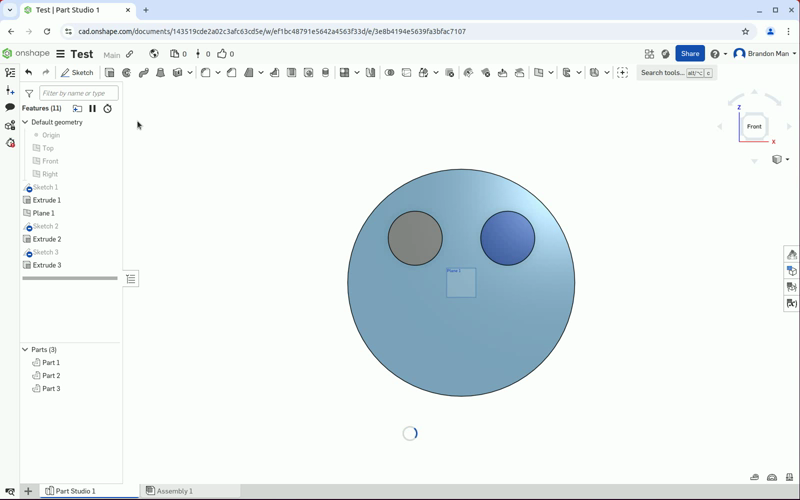
key(shift+h)
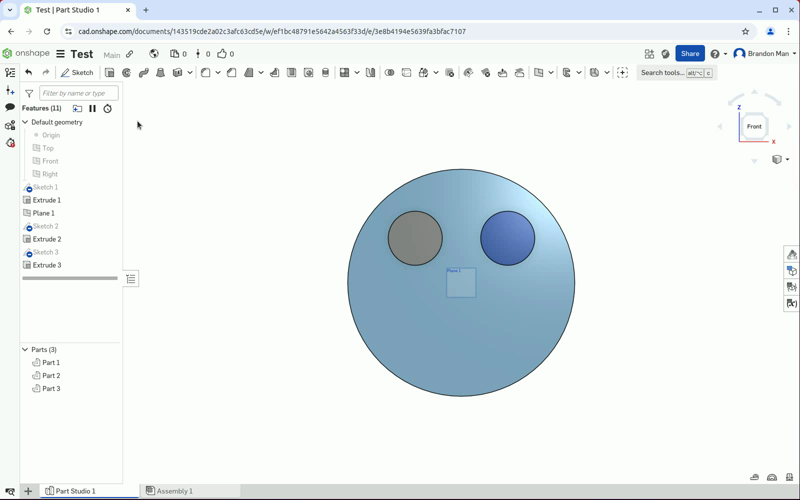
key(shift+7)
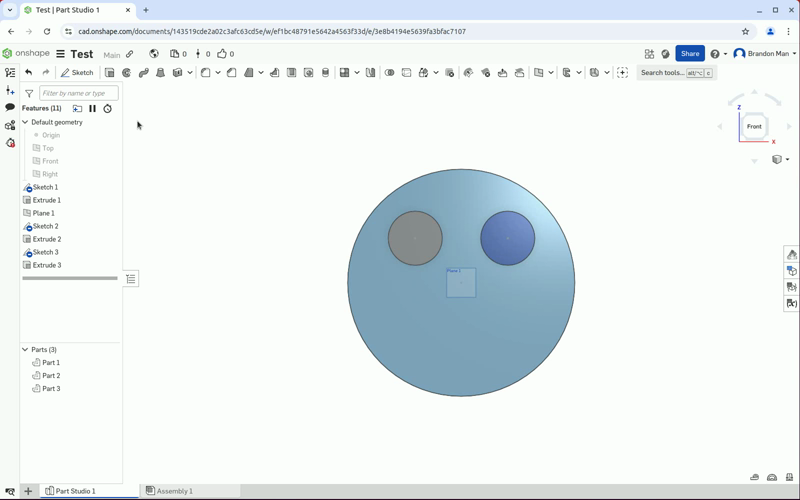
key(left, 2)
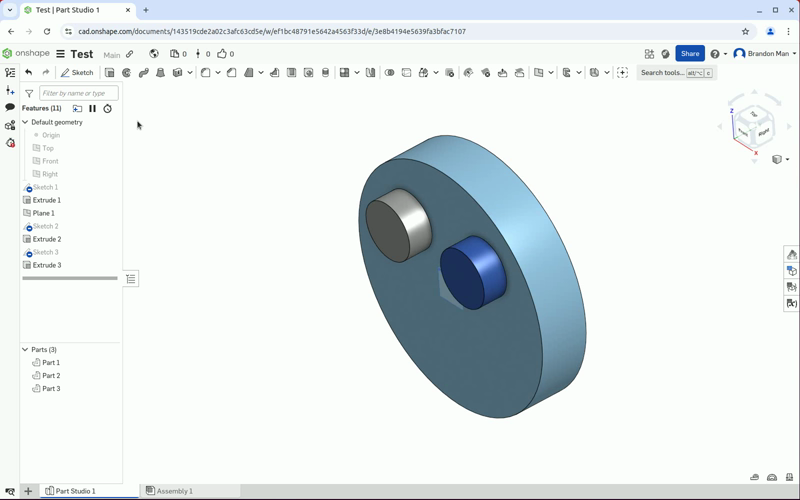
key(down, 2)
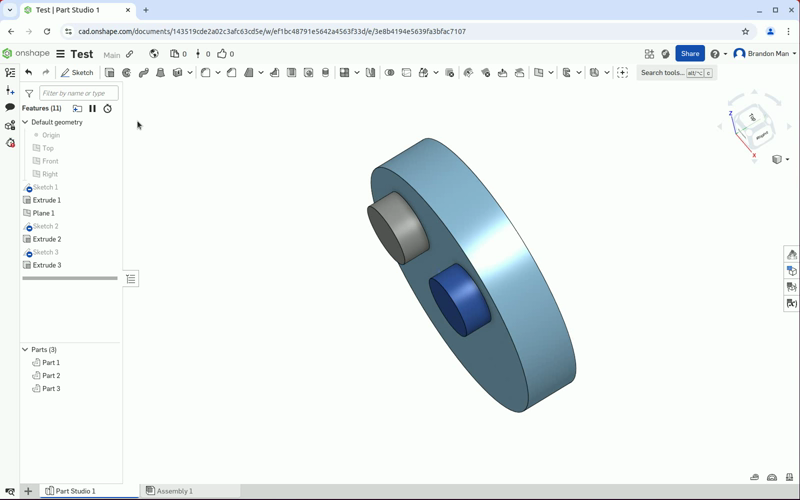
key(up, 2)
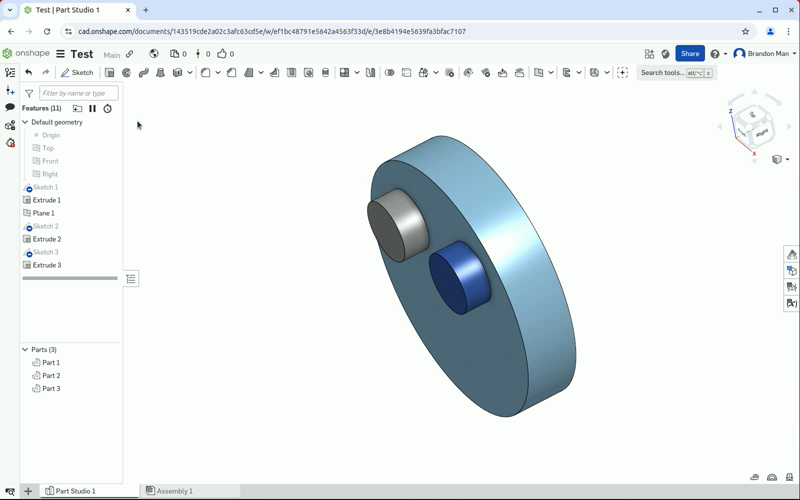
key(right, 2)
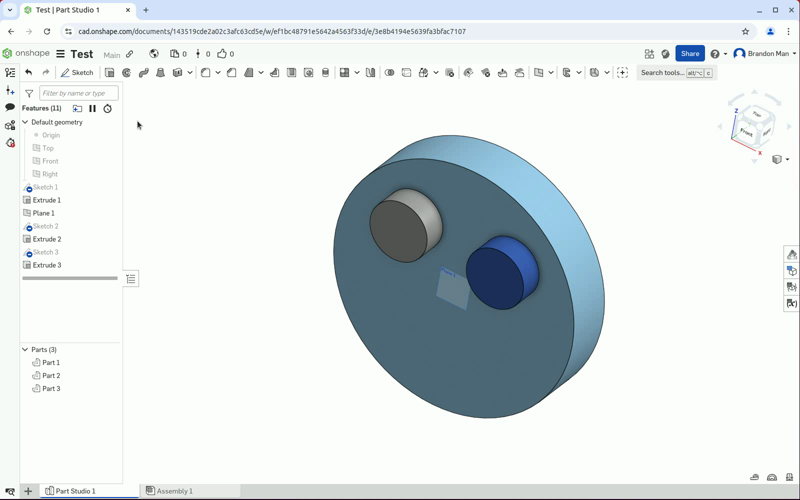
mouse_move(73, 189)
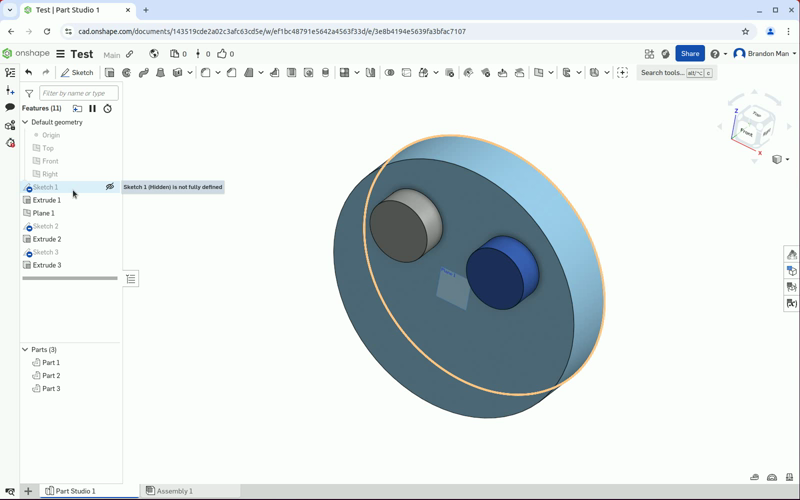
click(73, 189)